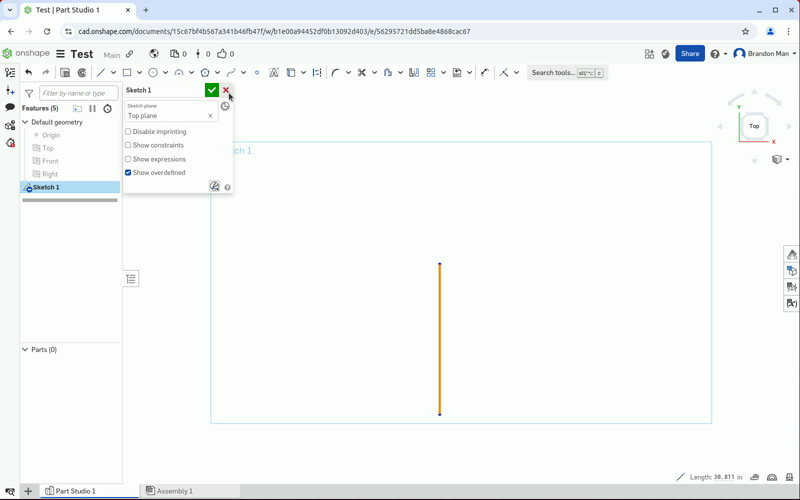
key(shift+h)
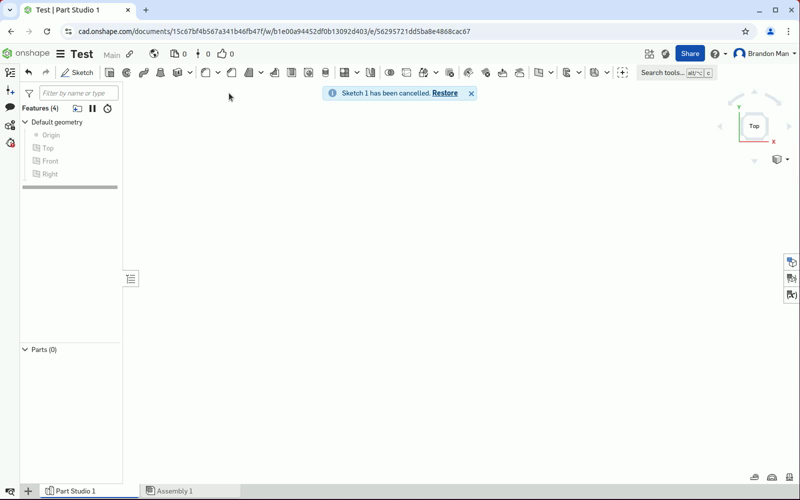
mouse_move(73, 352)
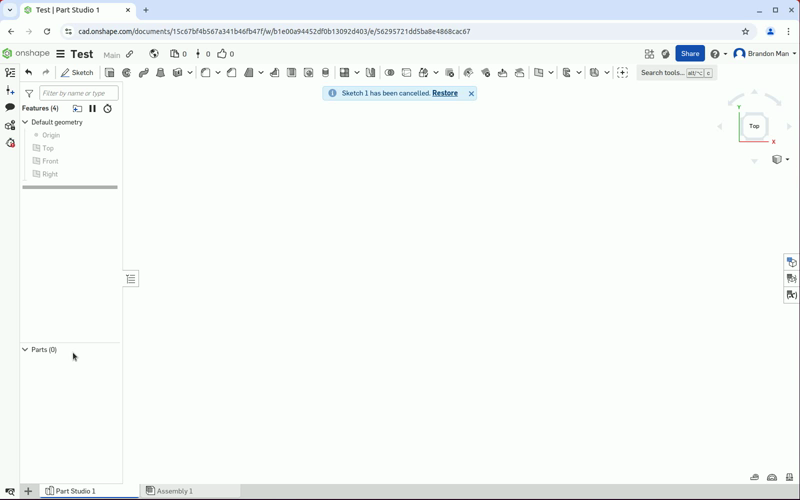
key(y)
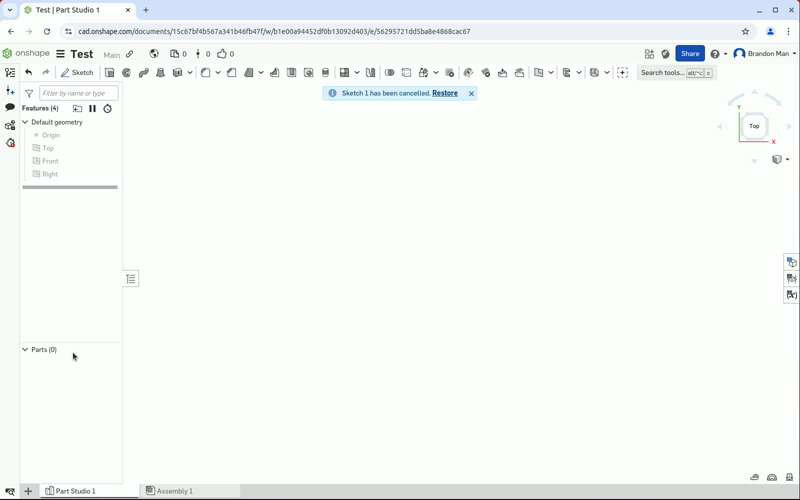
key(shift+p)
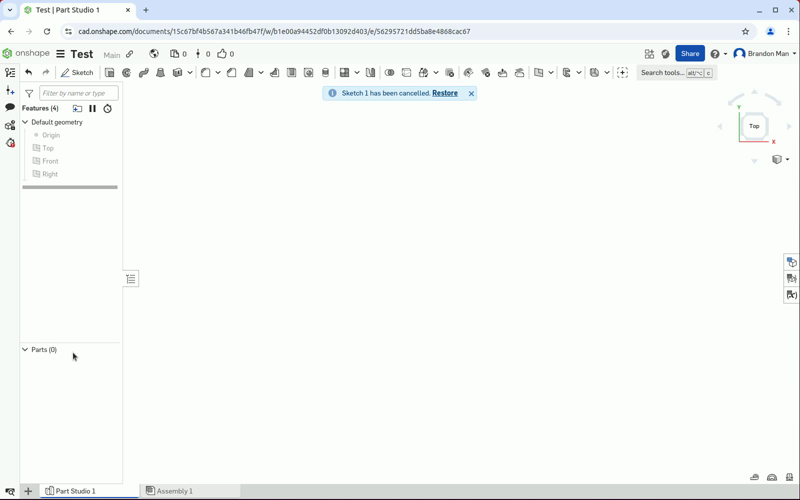
key(space)
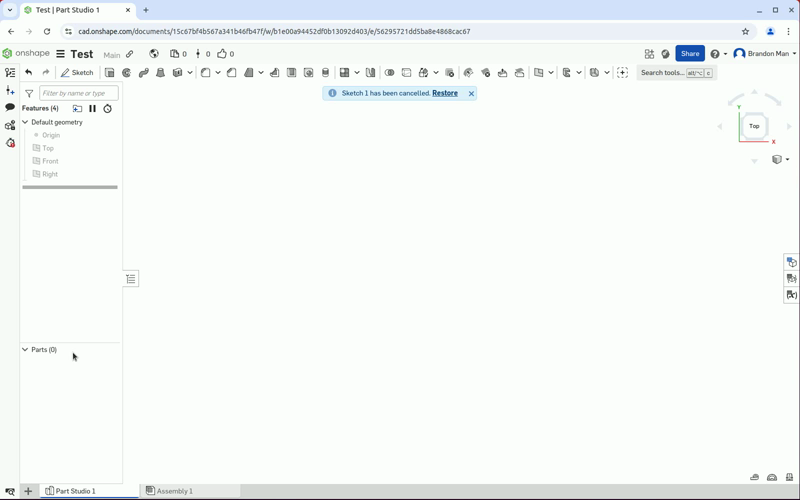
key_down(shift)
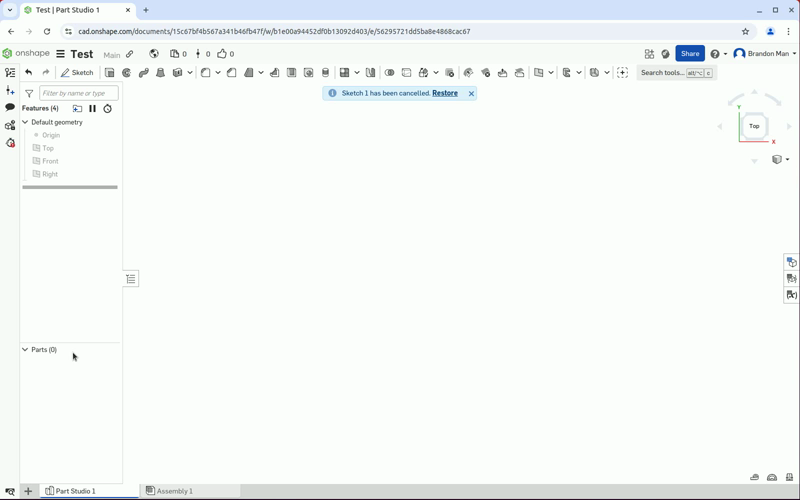
key(up)
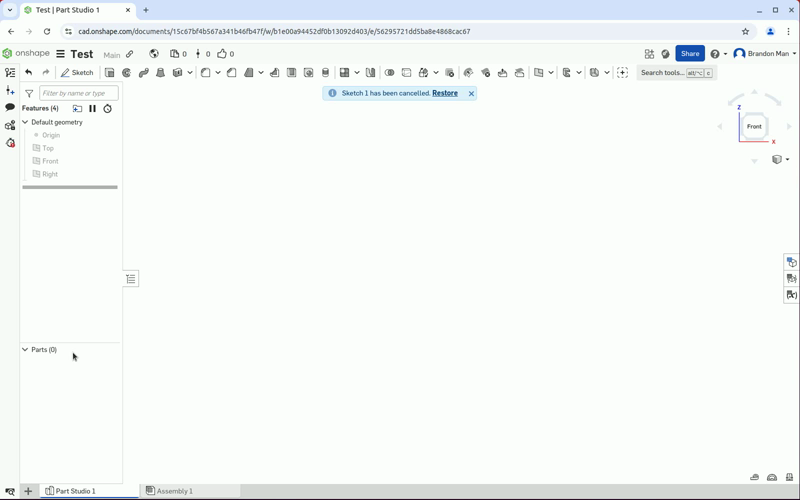
key_up(shift)
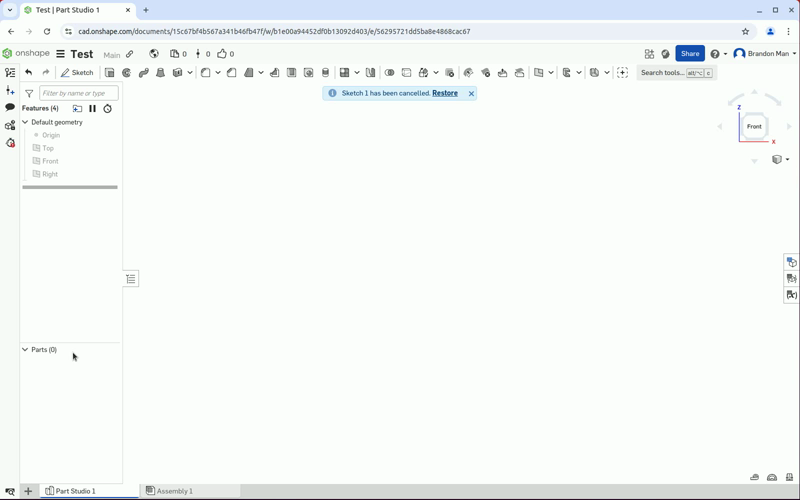
mouse_move(73, 352)
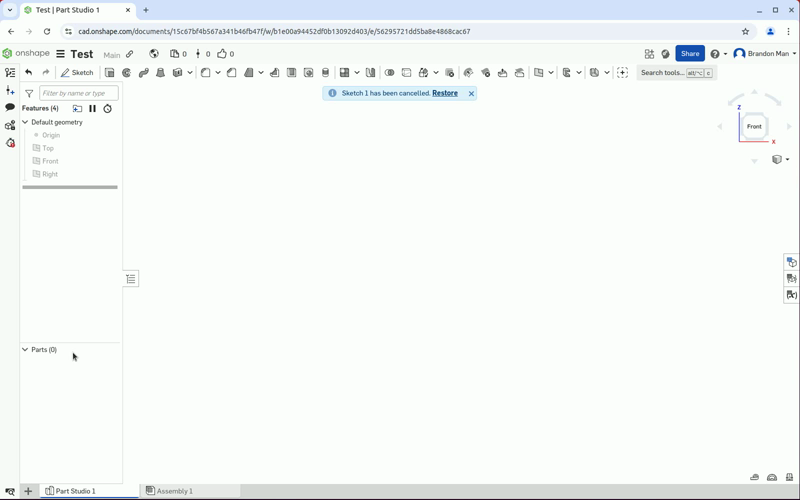
key(shift+y)
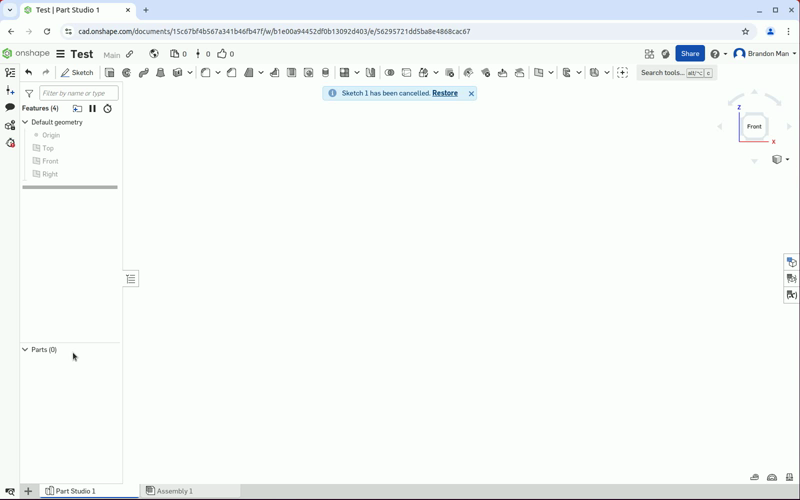
key(shift+s)
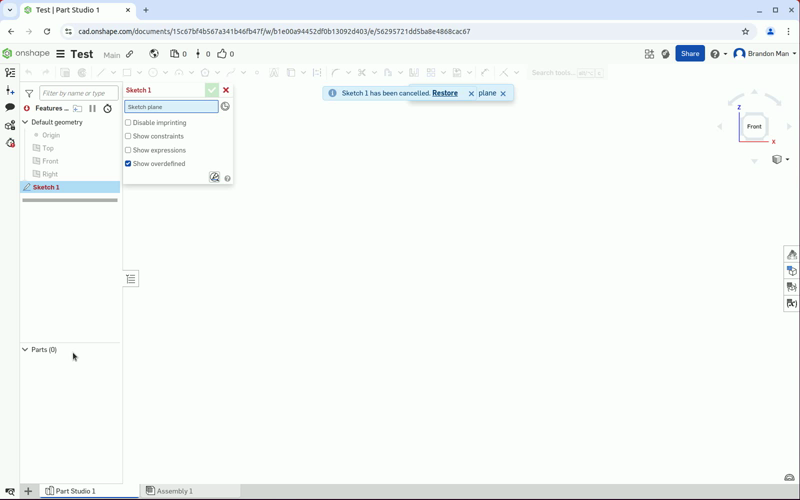
mouse_move(73, 163)
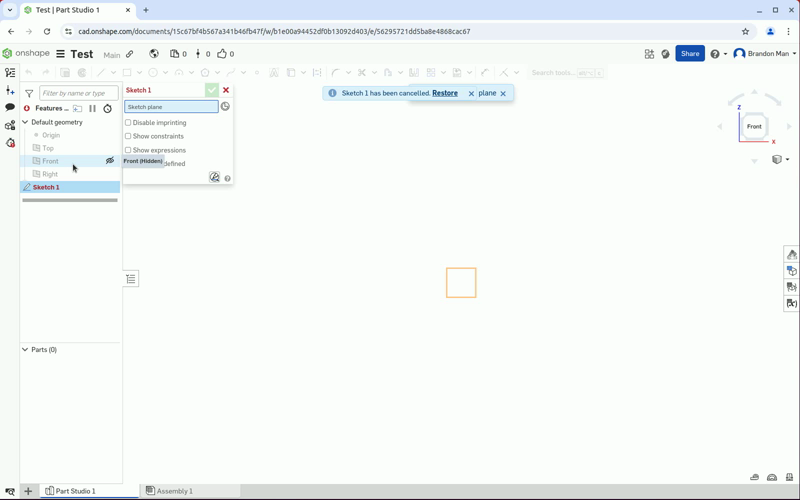
click(73, 163)
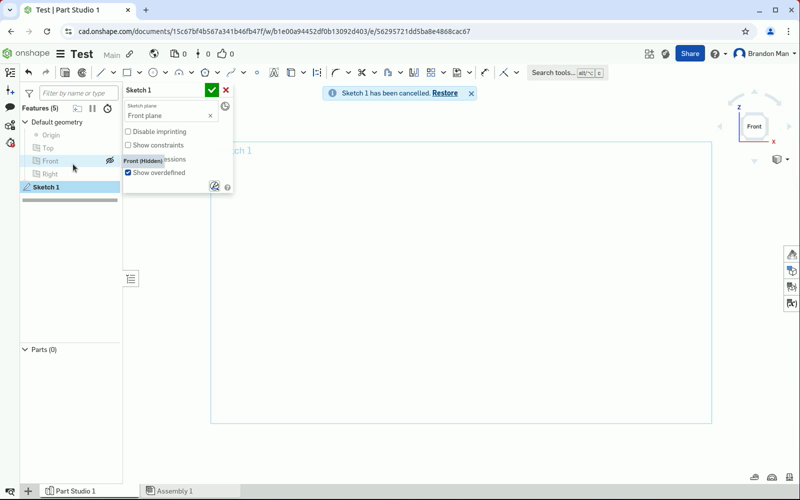
mouse_move(73, 352)
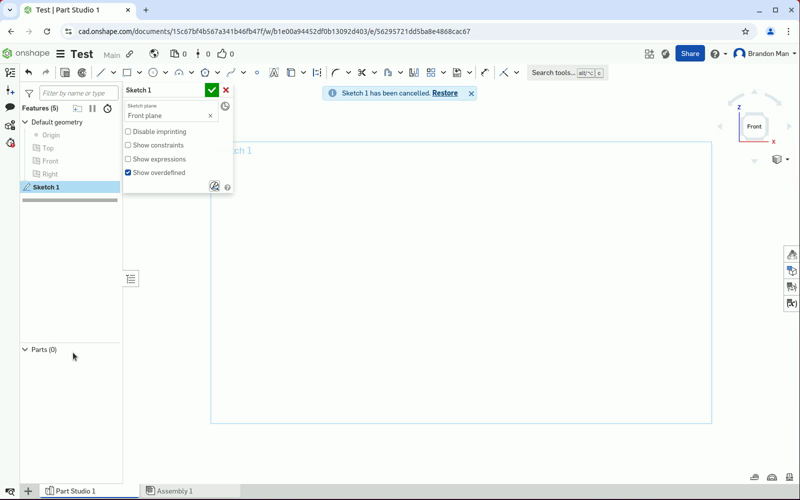
key(y)
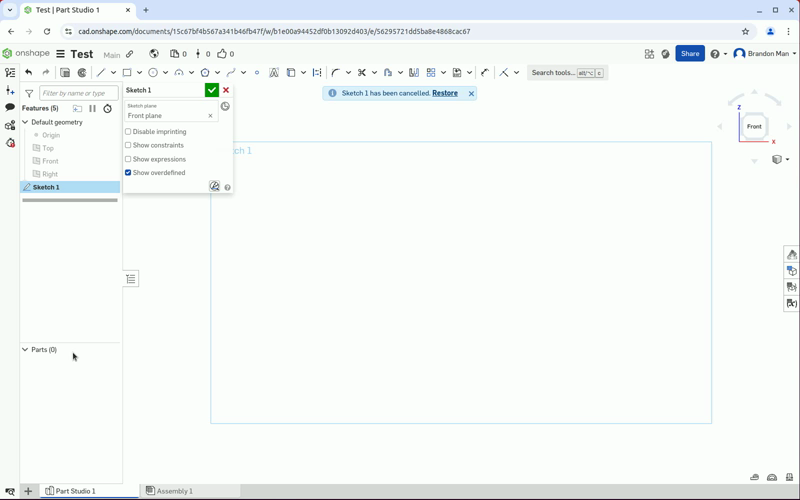
key(l)
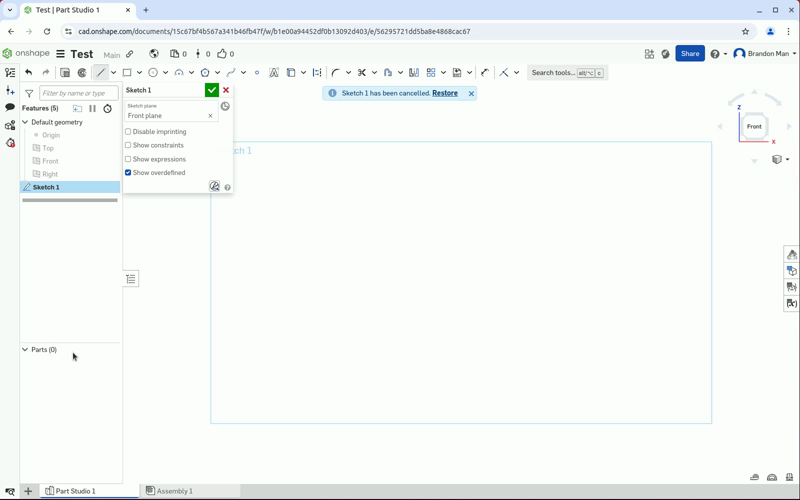
key_down(shift)
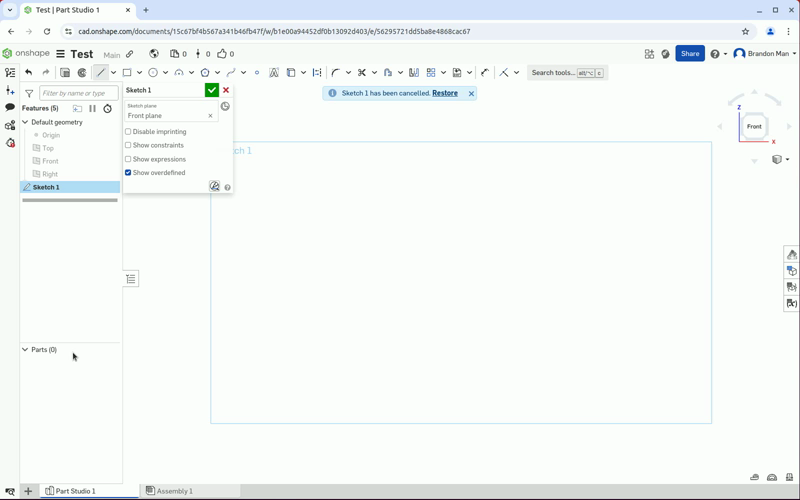
mouse_move(460, 282)
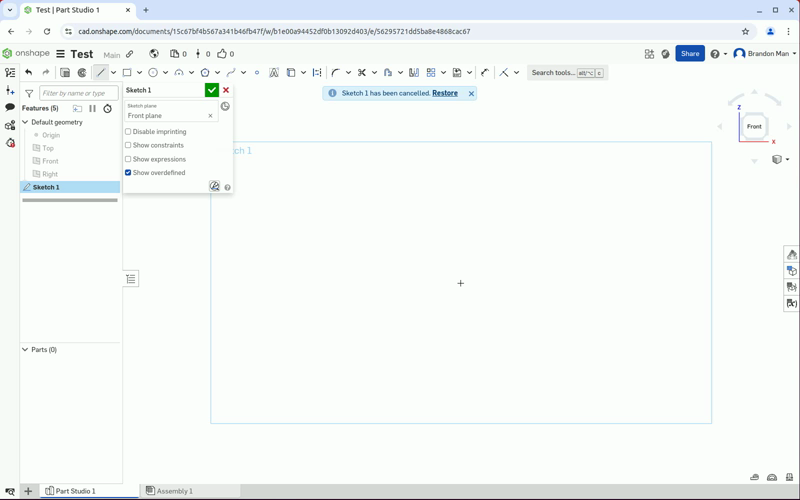
click(460, 282)
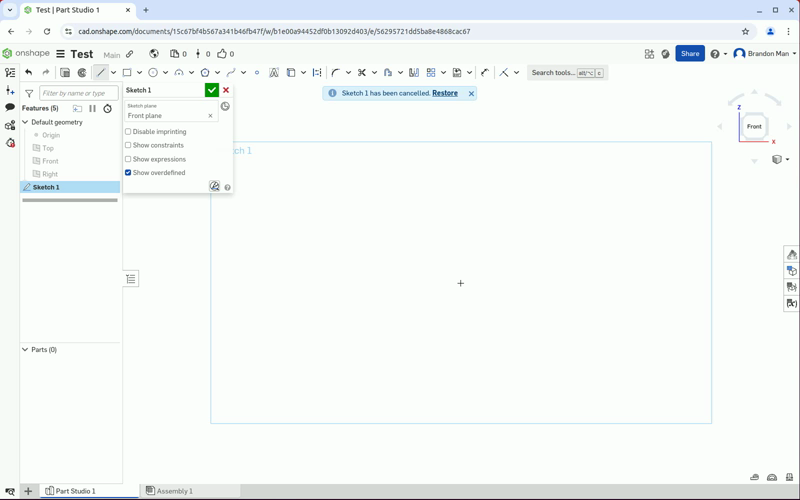
key_up(shift)
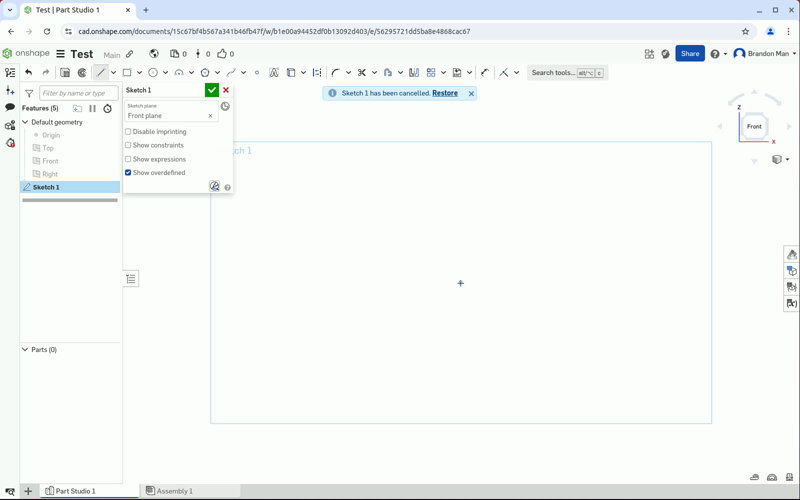
key_down(shift)
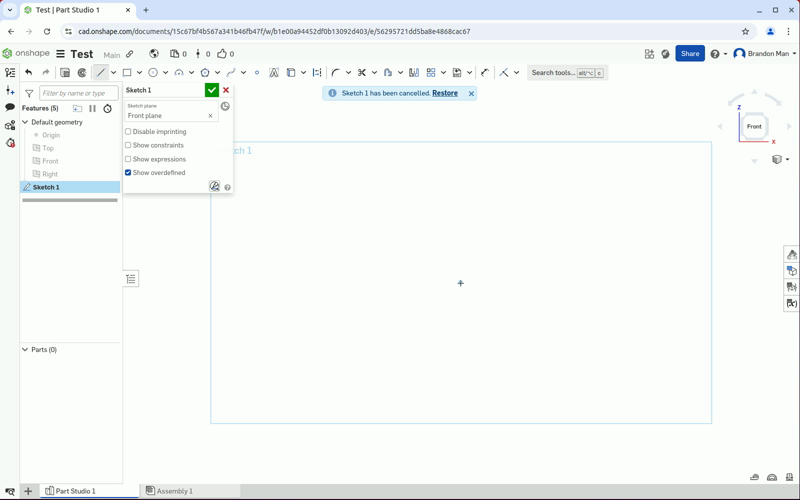
mouse_move(490, 282)
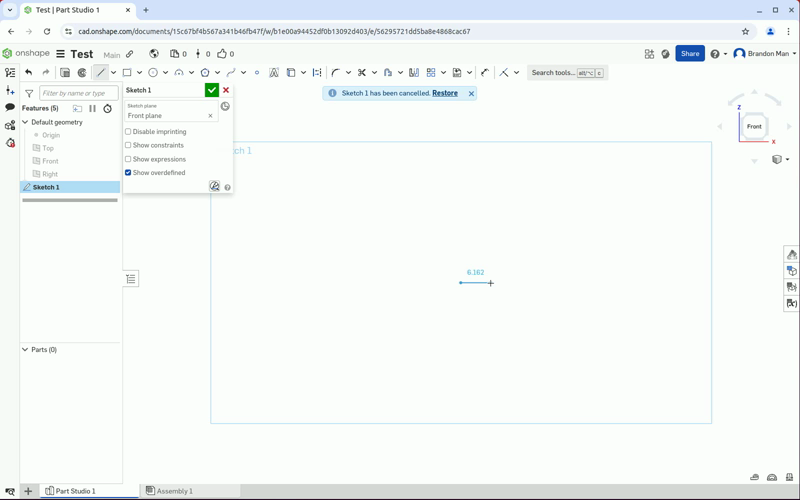
mouse_move(499, 282)
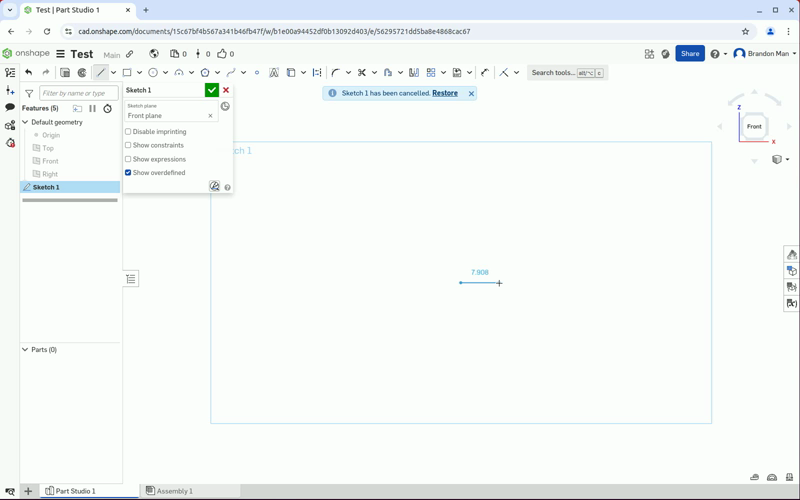
click(499, 282)
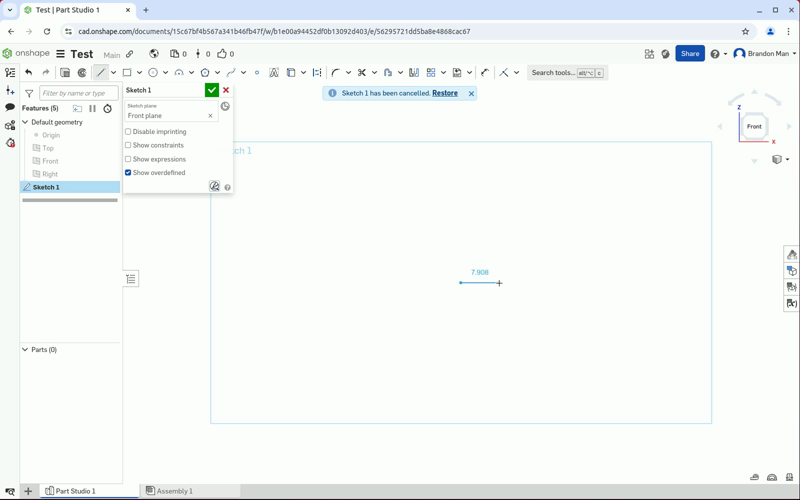
key_up(shift)
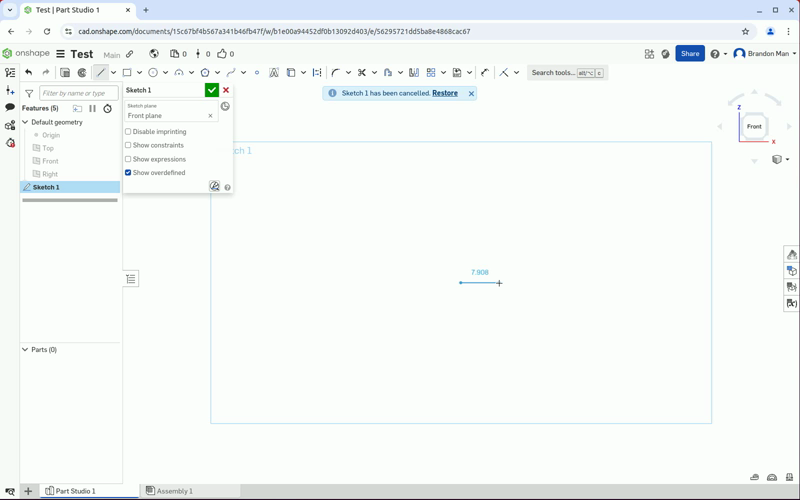
key_down(shift)
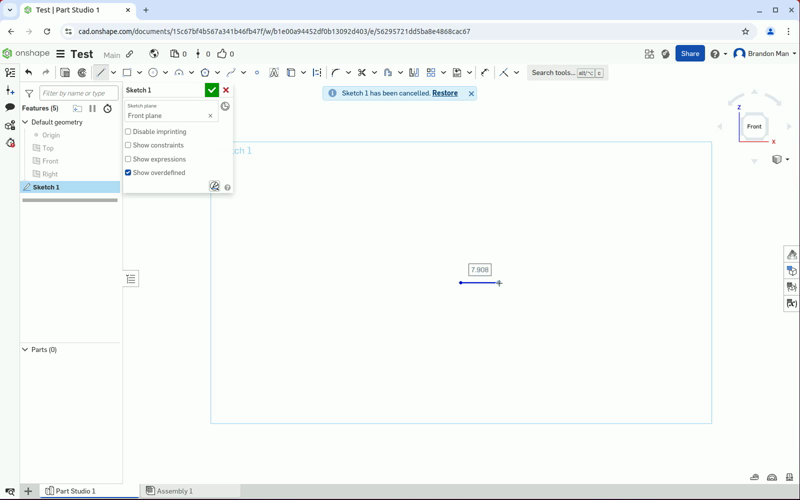
mouse_move(529, 282)
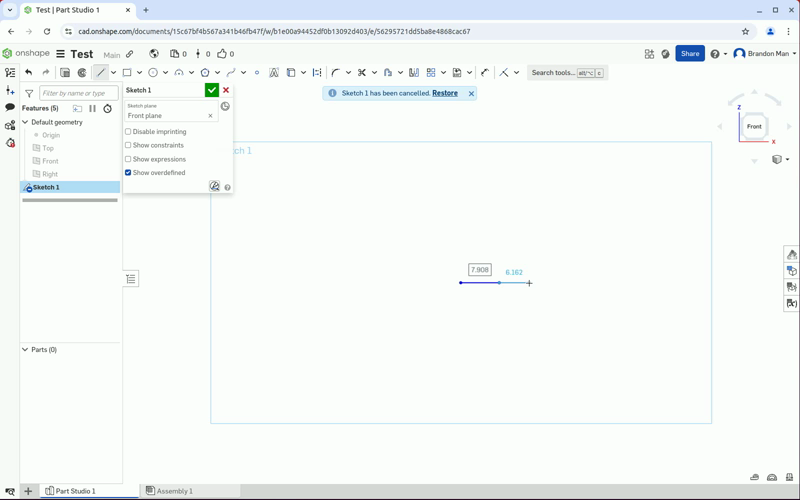
mouse_move(499, 263)
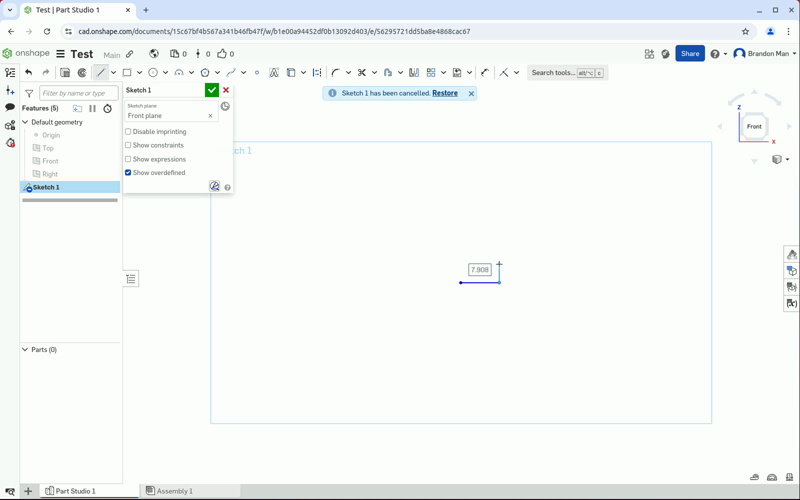
click(499, 263)
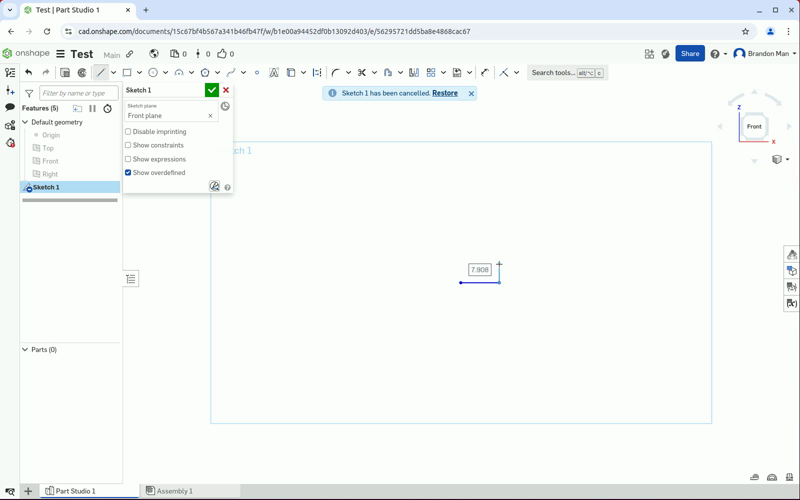
key_up(shift)
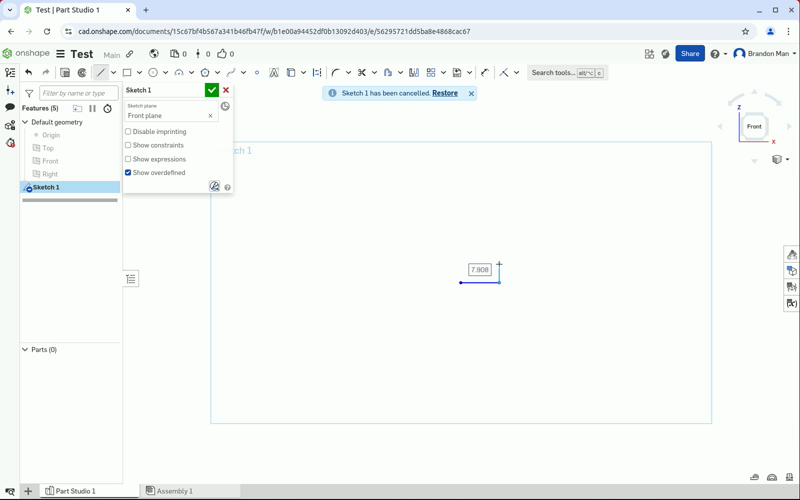
key_down(shift)
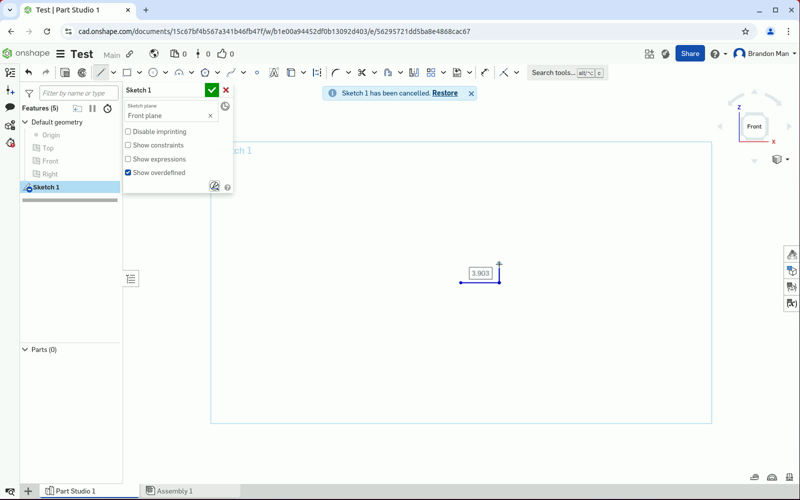
mouse_move(529, 263)
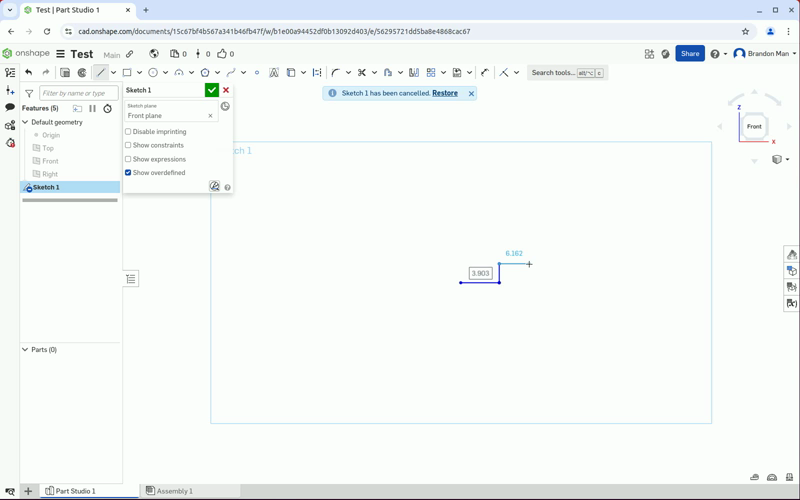
mouse_move(460, 263)
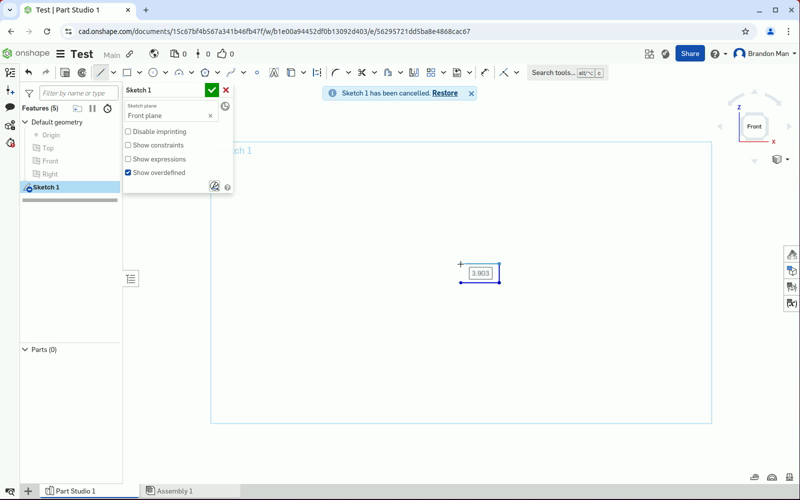
click(460, 263)
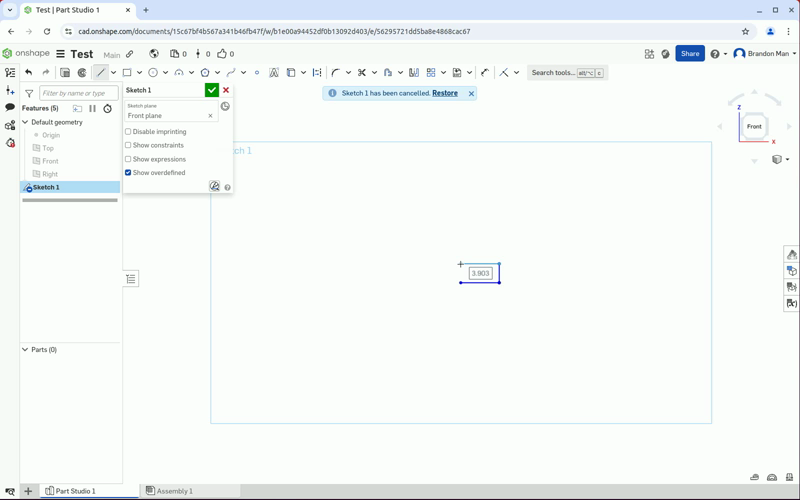
key_up(shift)
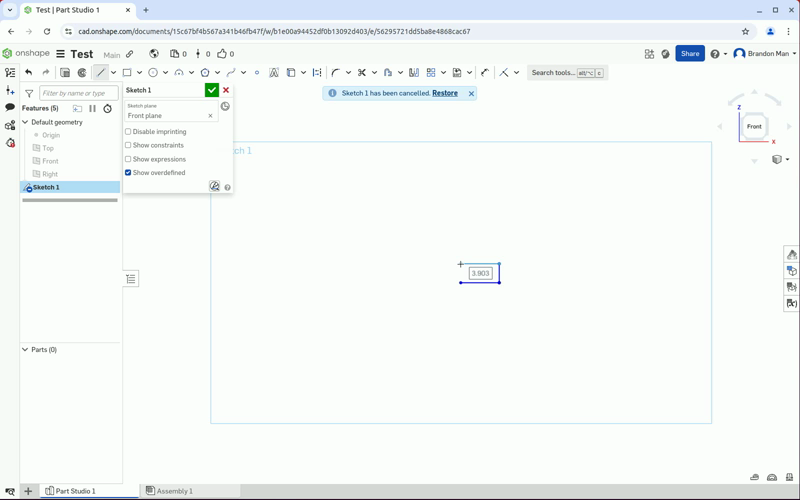
mouse_move(490, 263)
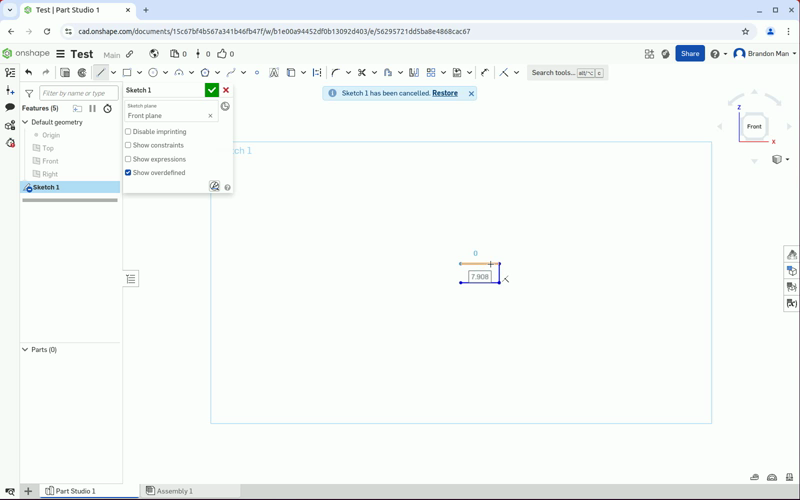
key_down(shift)
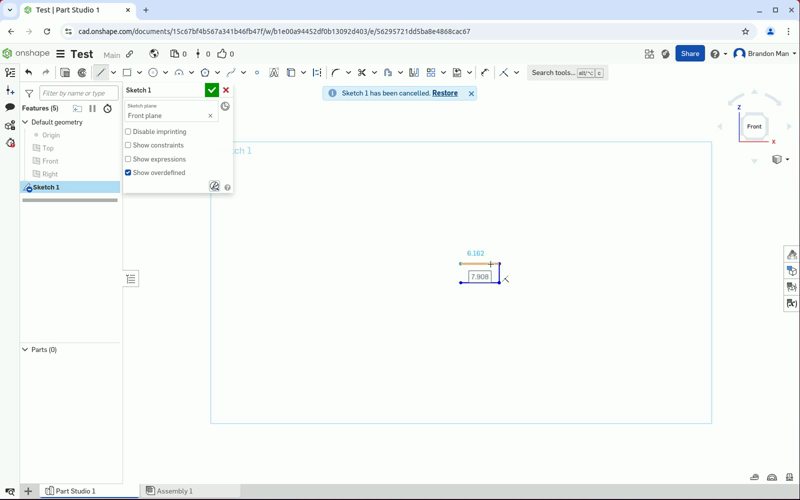
mouse_move(460, 282)
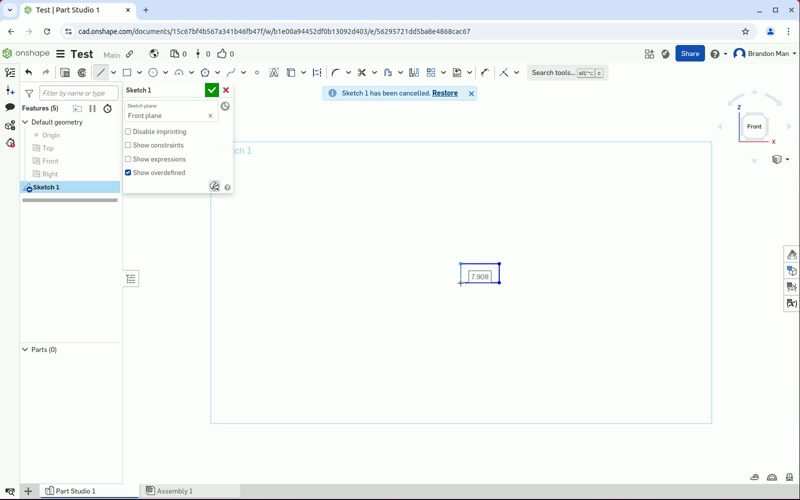
key_up(shift)
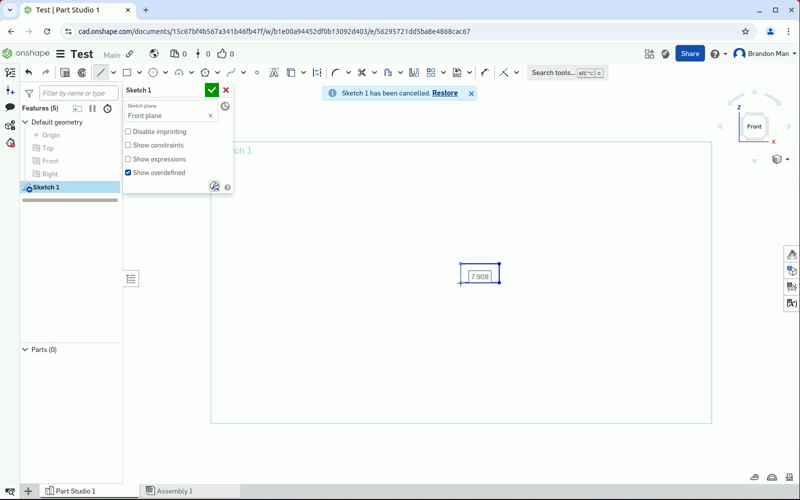
click(460, 282)
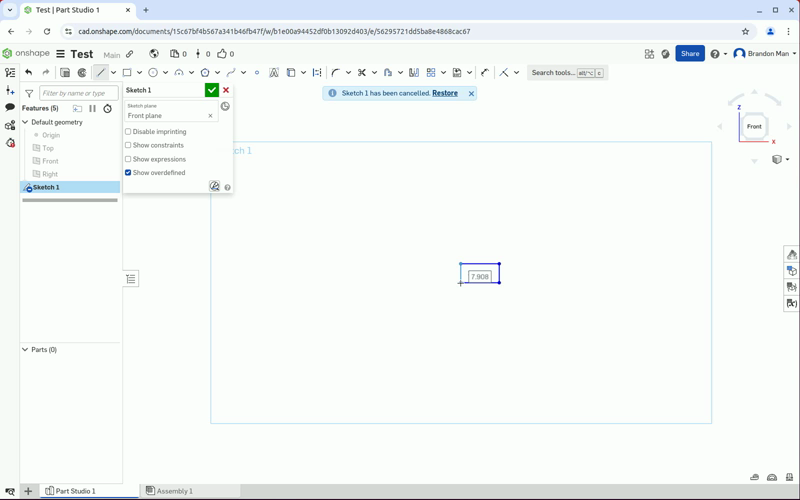
key(esc)
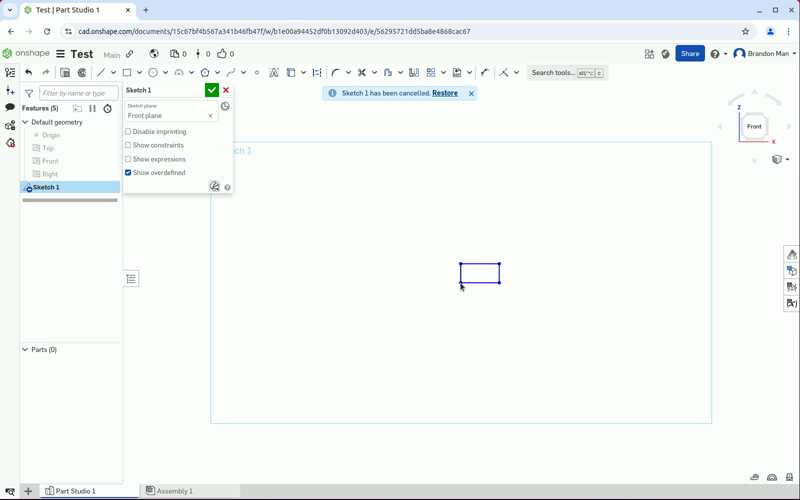
mouse_move(478, 270)
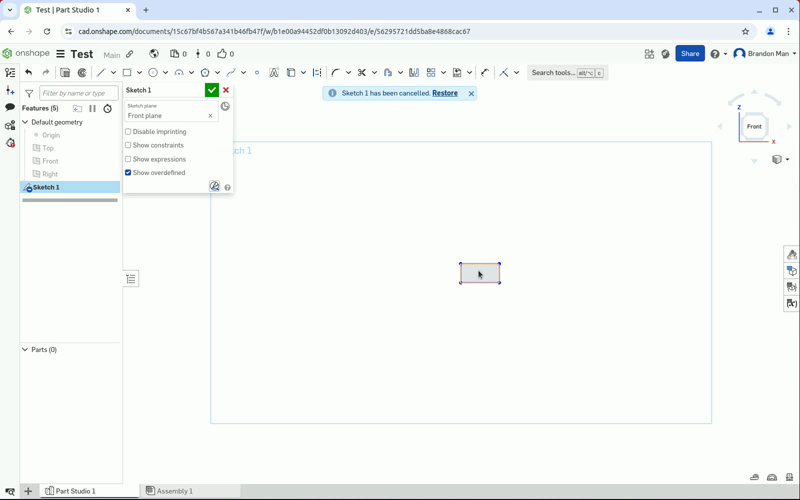
scroll(6)
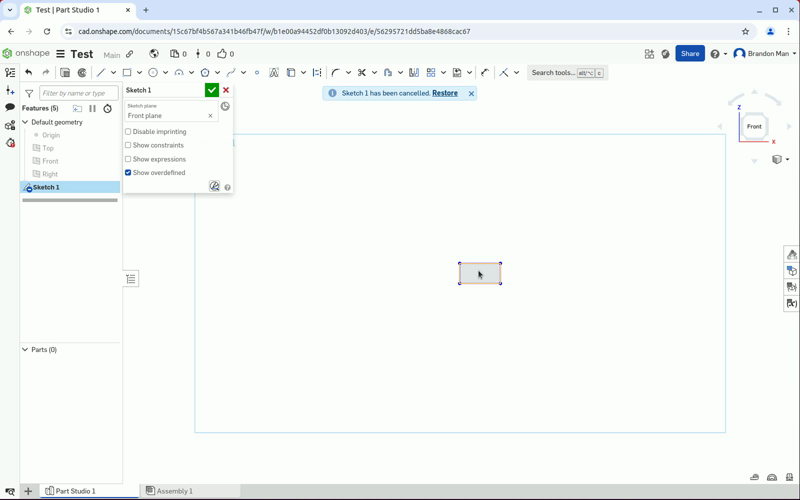
scroll(6)
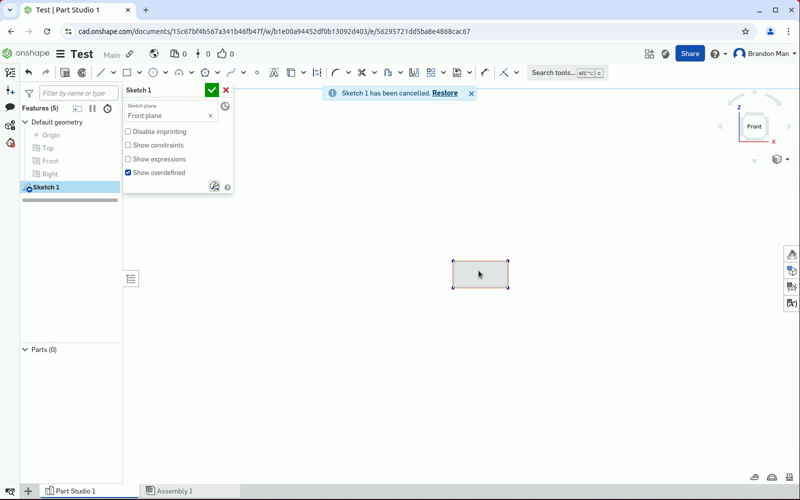
scroll(6)
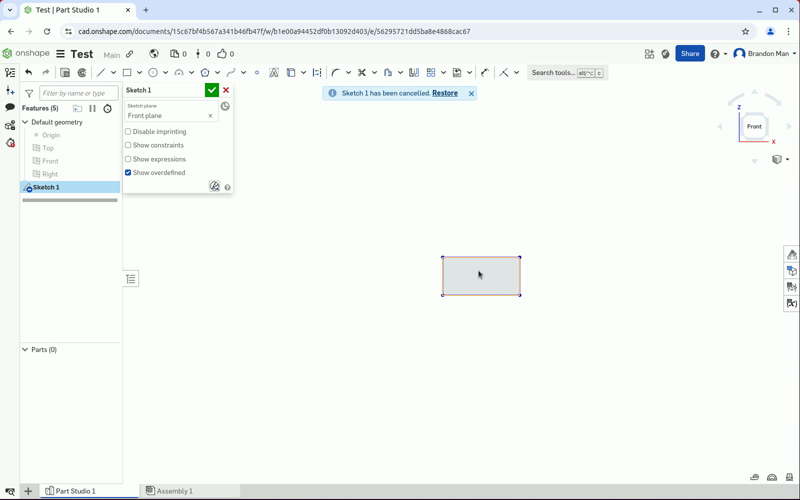
scroll(6)
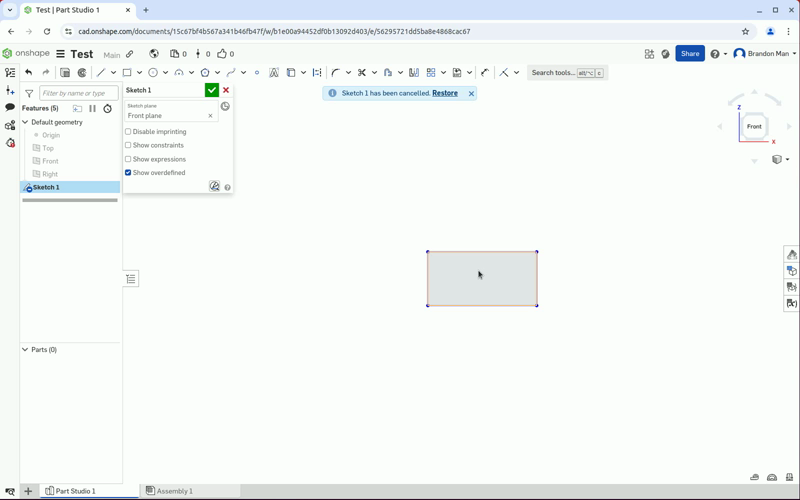
scroll(6)
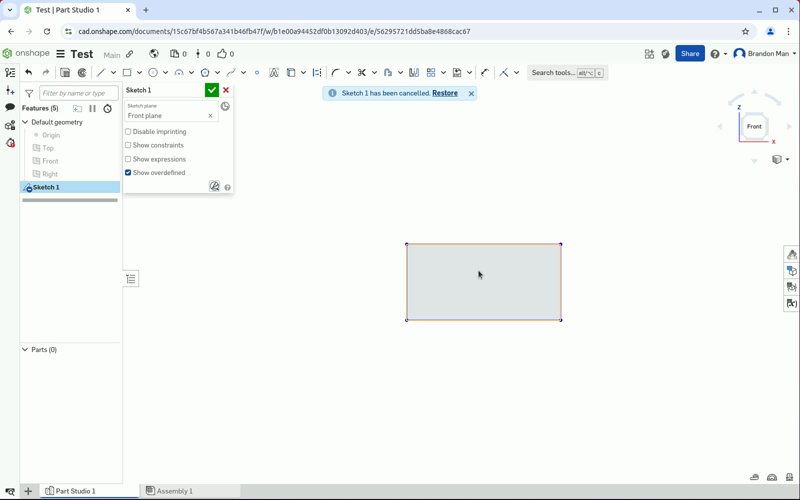
scroll(6)
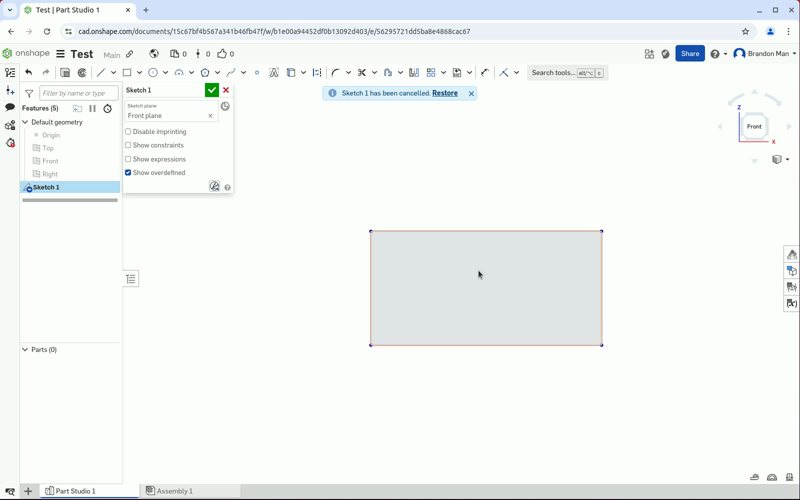
scroll(6)
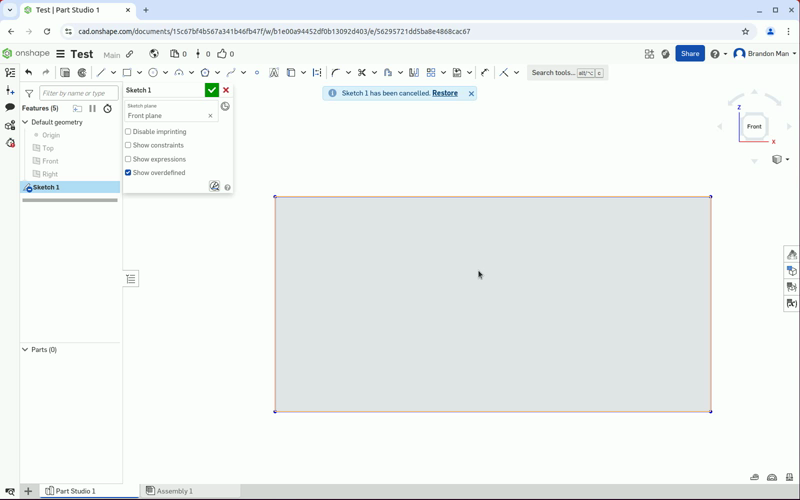
click(478, 270)
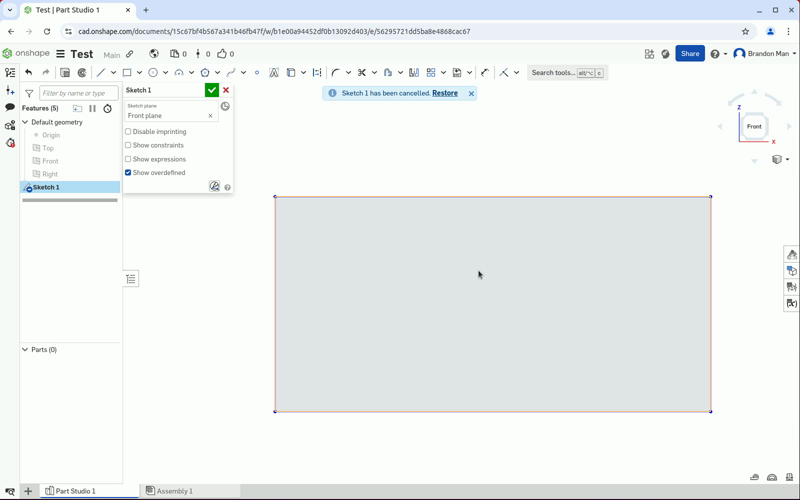
scroll(-6)
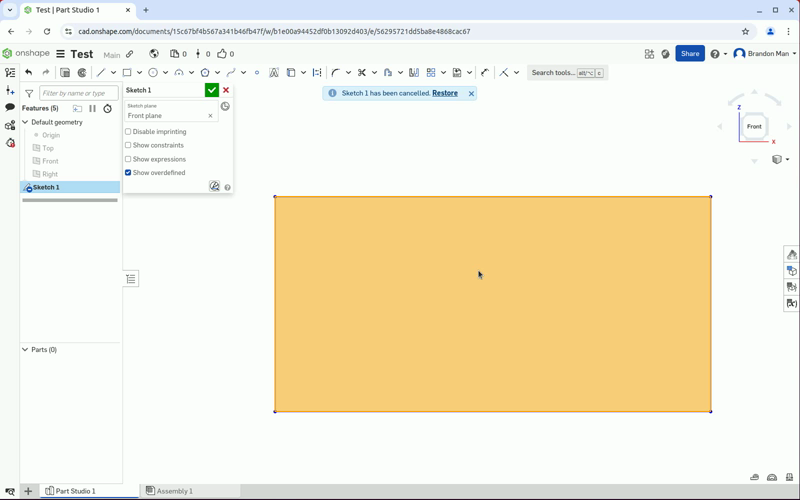
scroll(-6)
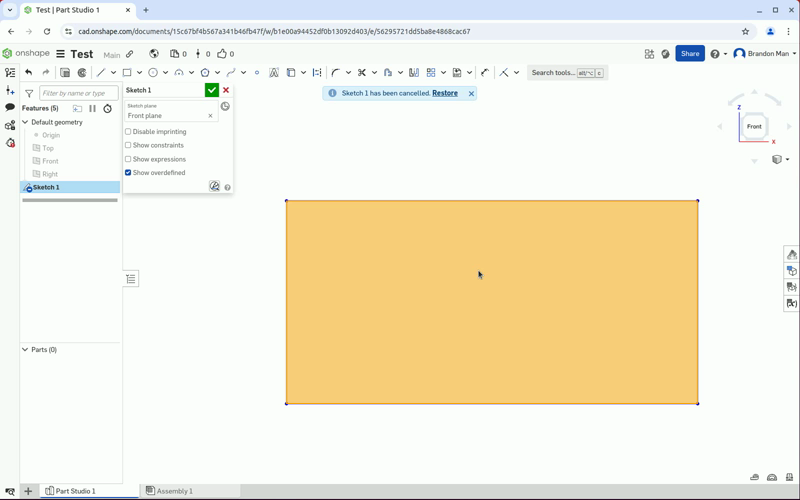
scroll(-6)
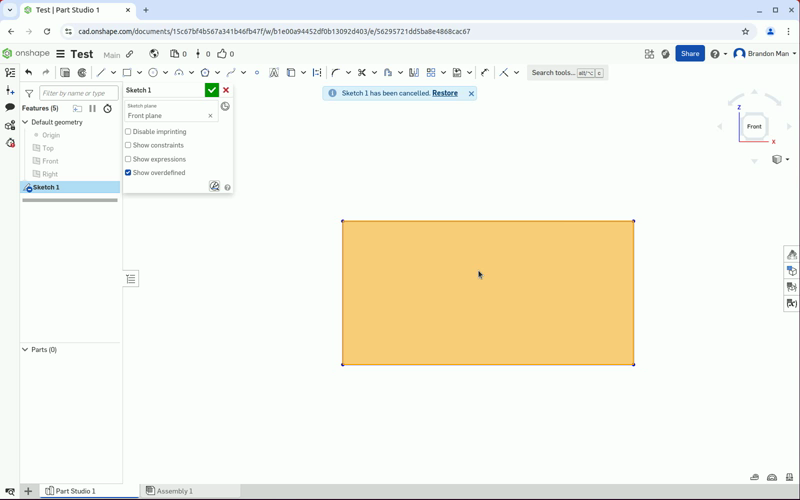
scroll(-6)
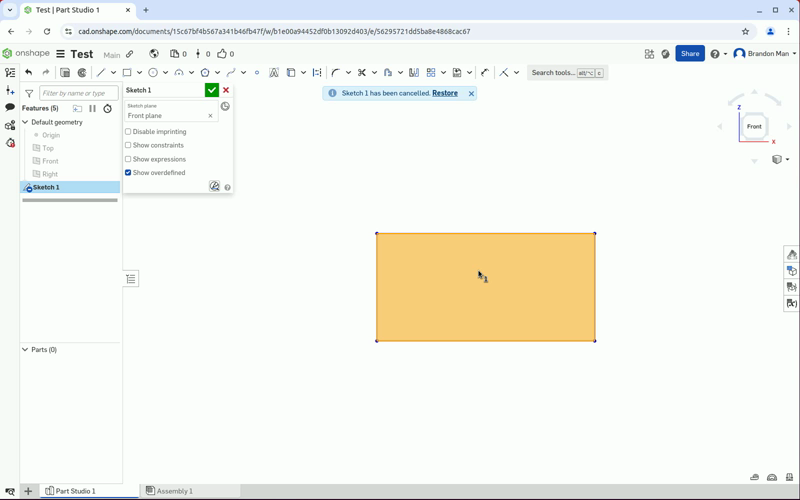
scroll(-6)
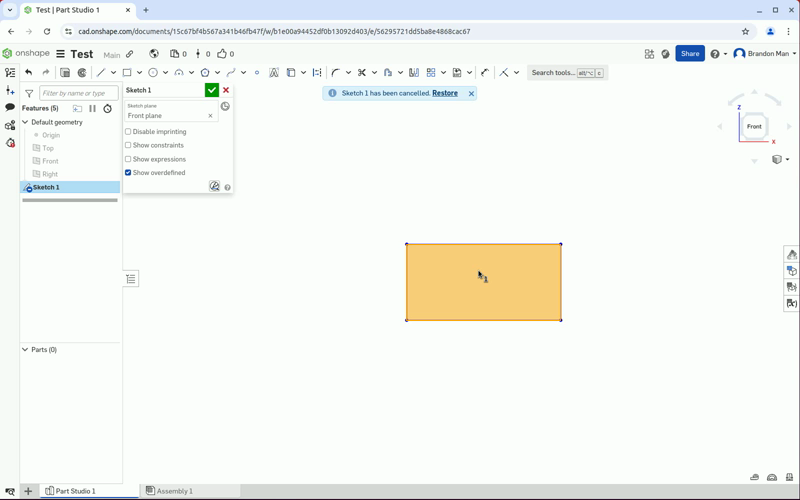
scroll(-6)
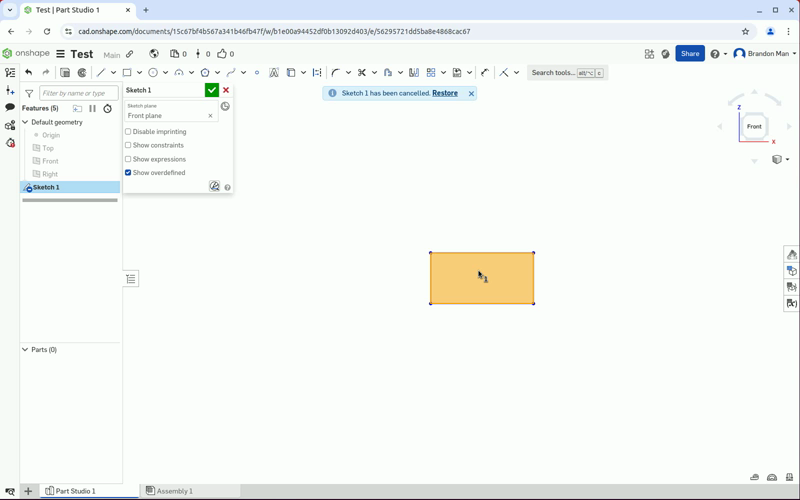
scroll(-6)
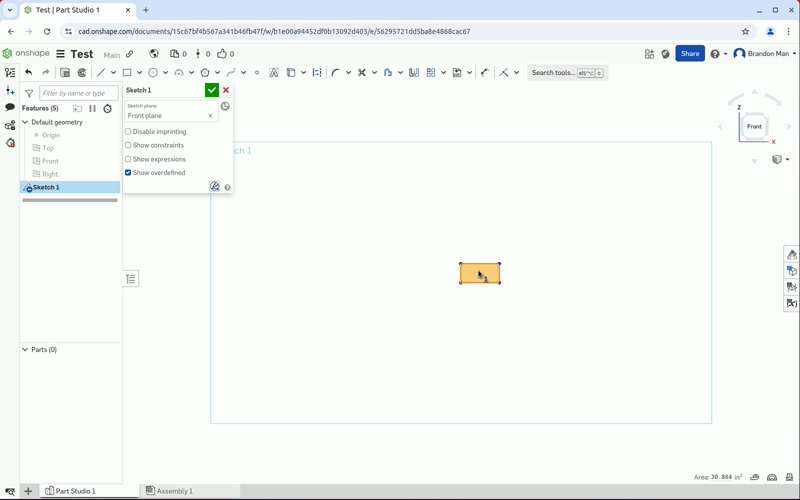
mouse_move(73, 352)
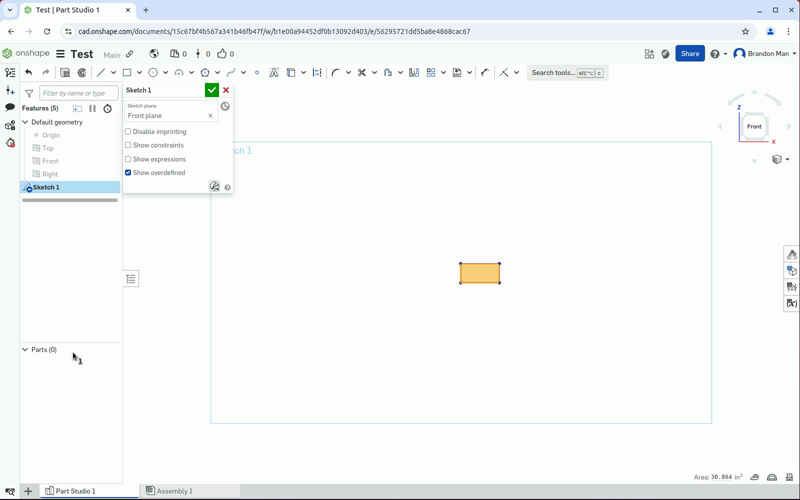
key(shift+y)
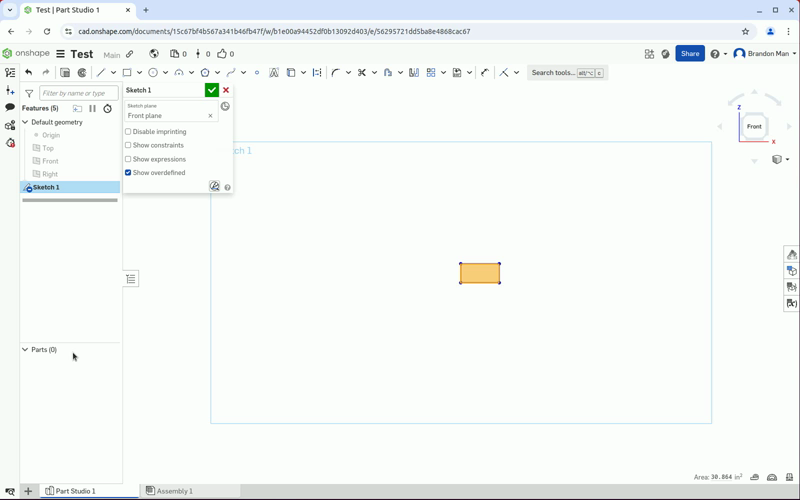
key(shift+e)
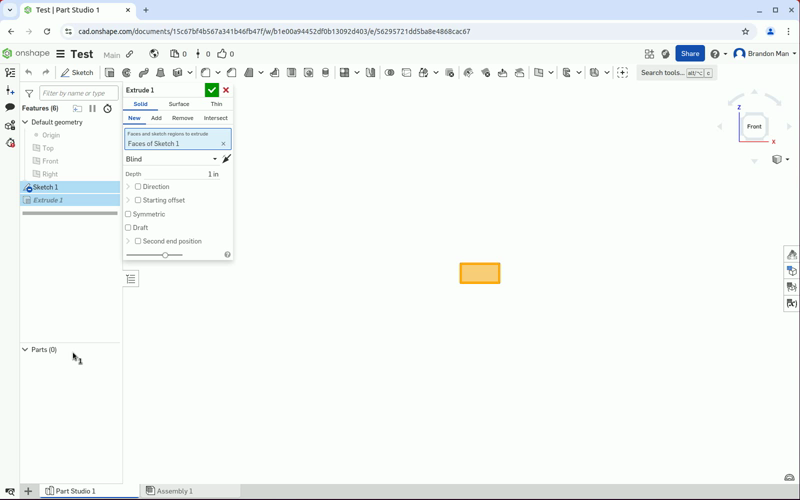
mouse_move(143, 106)
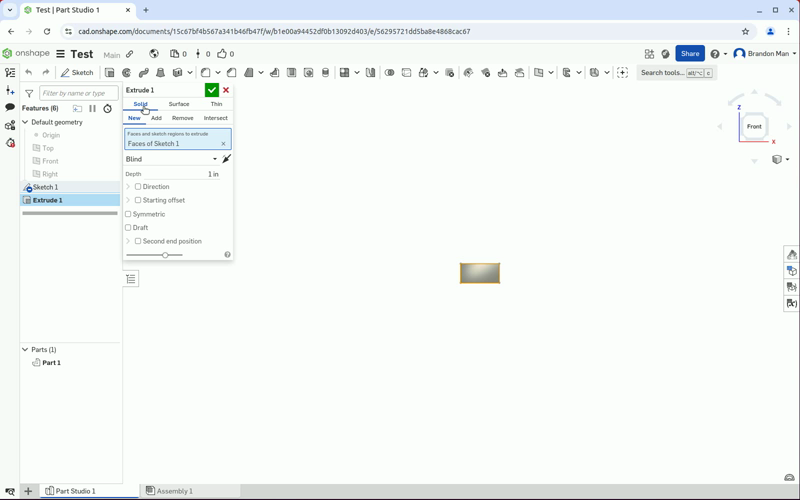
click(143, 106)
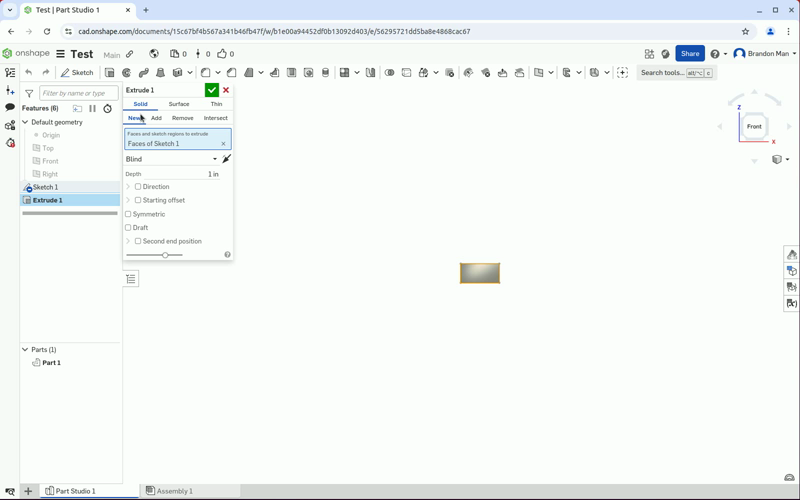
mouse_move(137, 120)
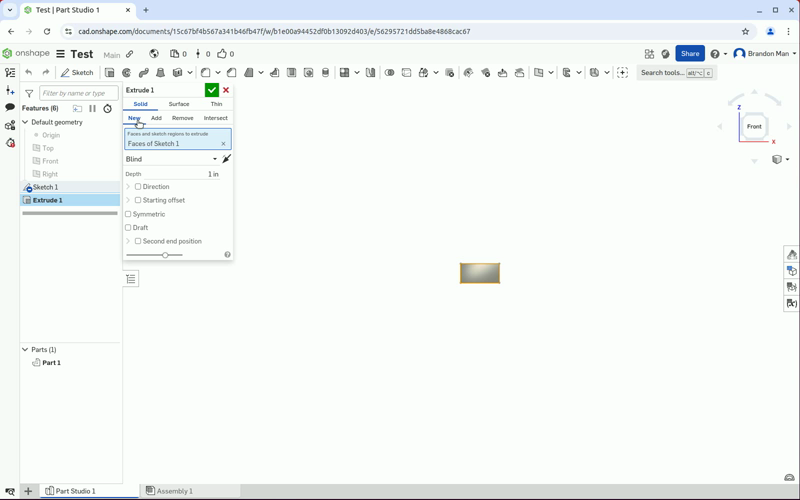
click(137, 120)
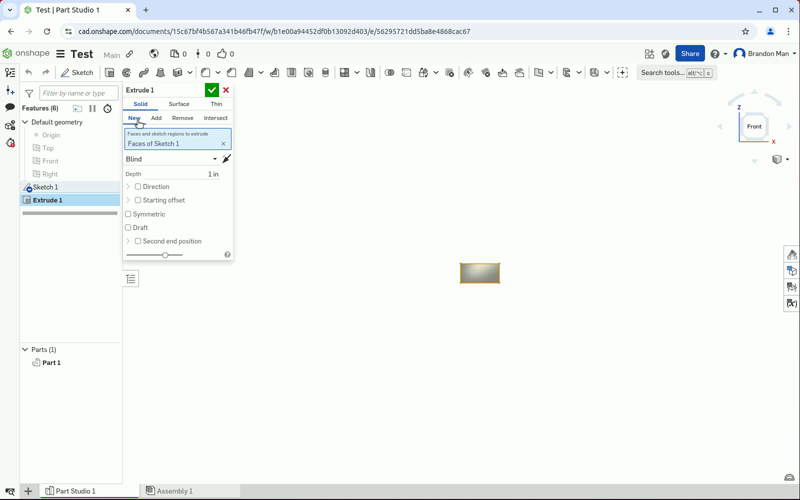
key(tab, 4)
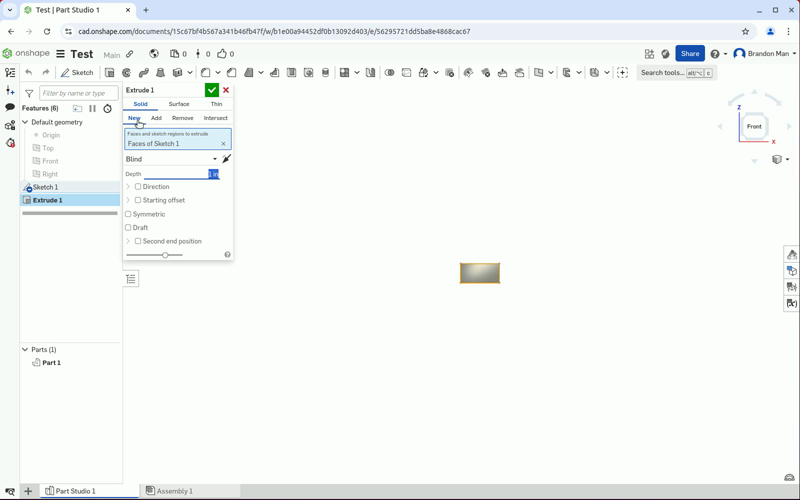
text(23.108)
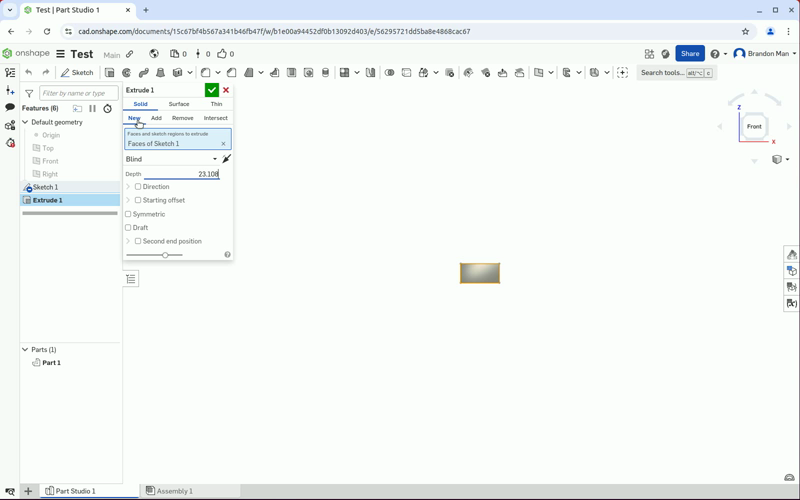
key(enter)
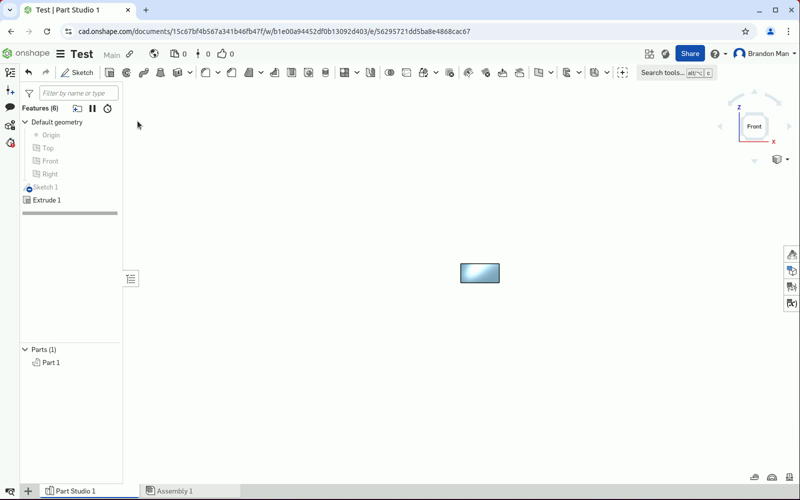
key(shift+h)
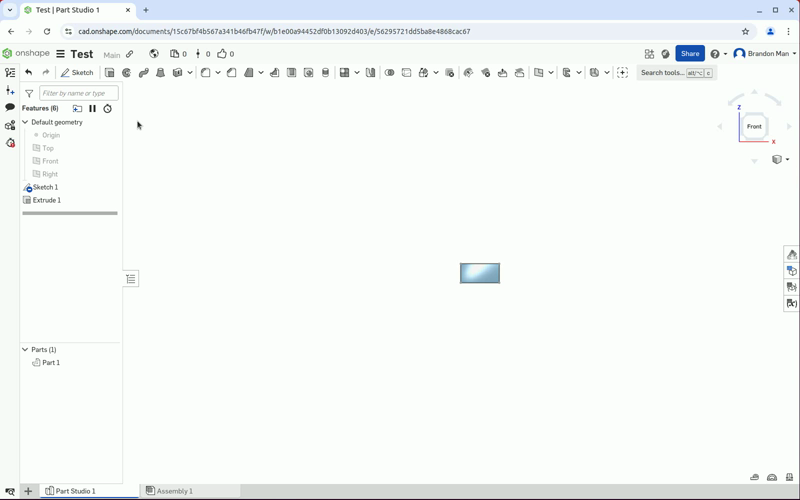
key(shift+h)
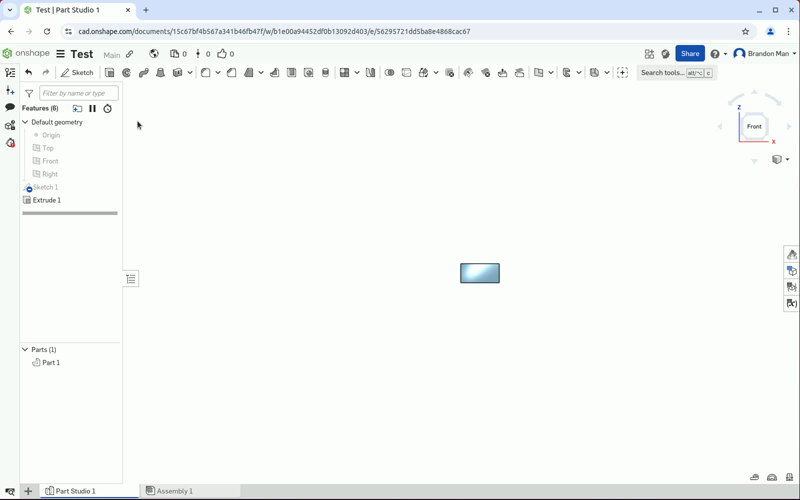
mouse_move(73, 189)
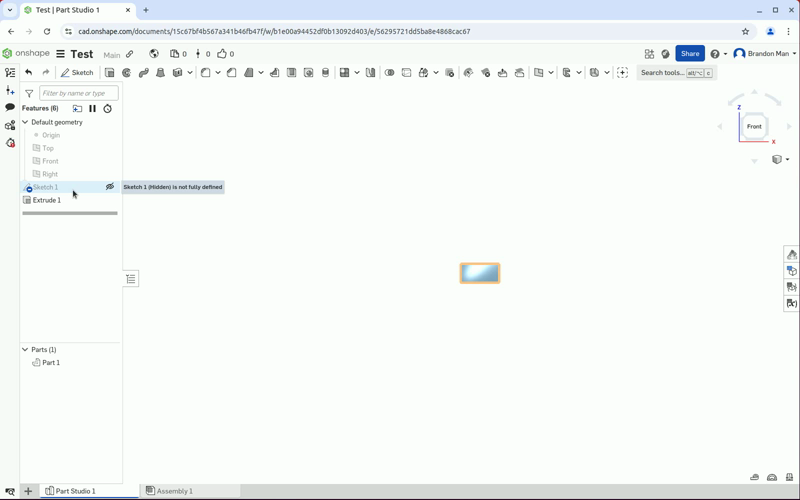
click(73, 189)
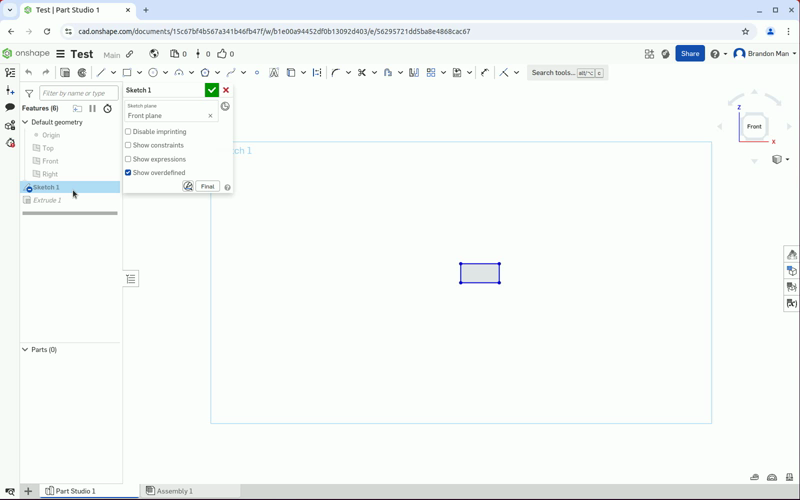
mouse_move(229, 92)
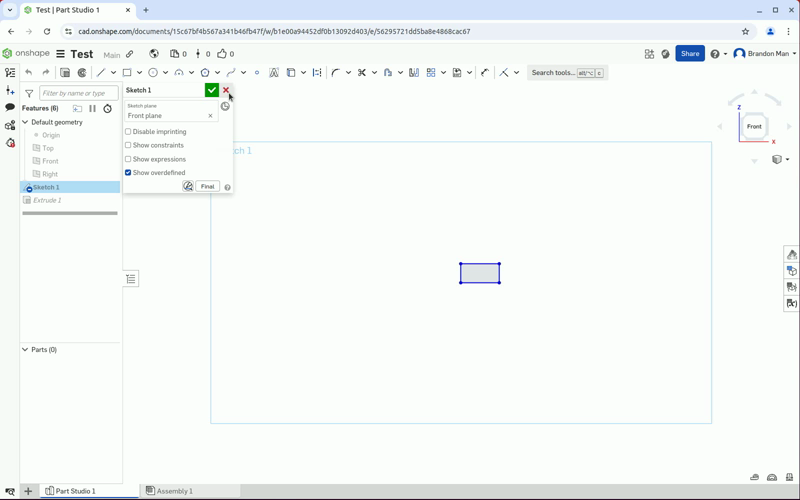
click(229, 92)
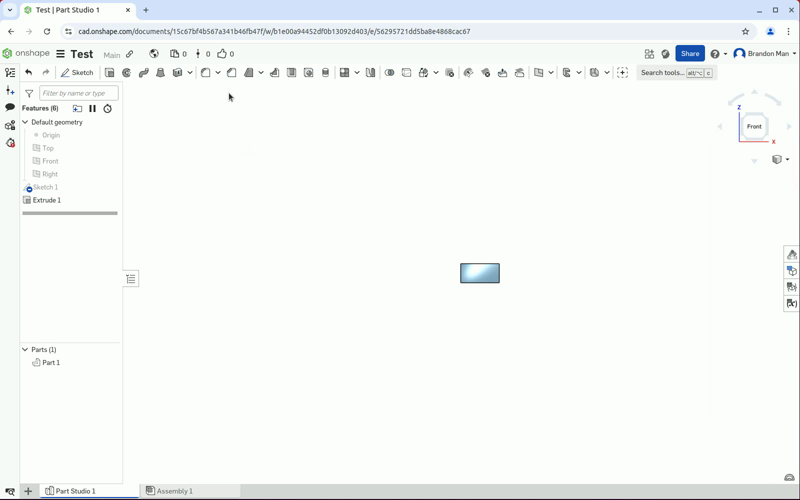
mouse_move(73, 352)
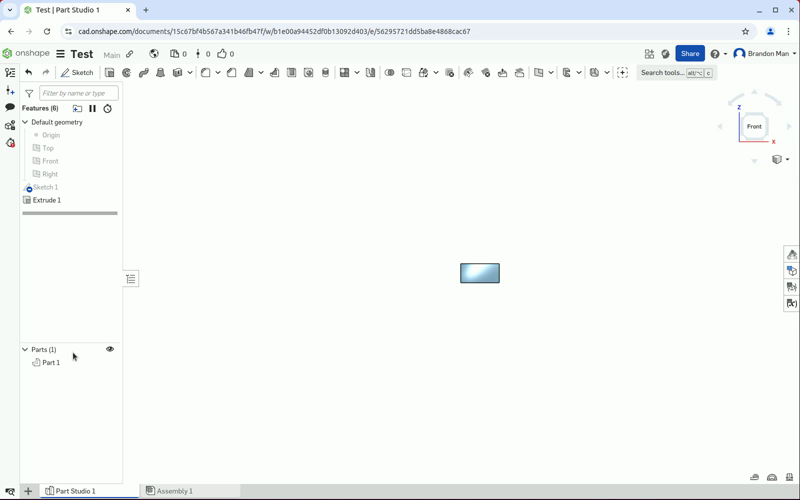
key(y)
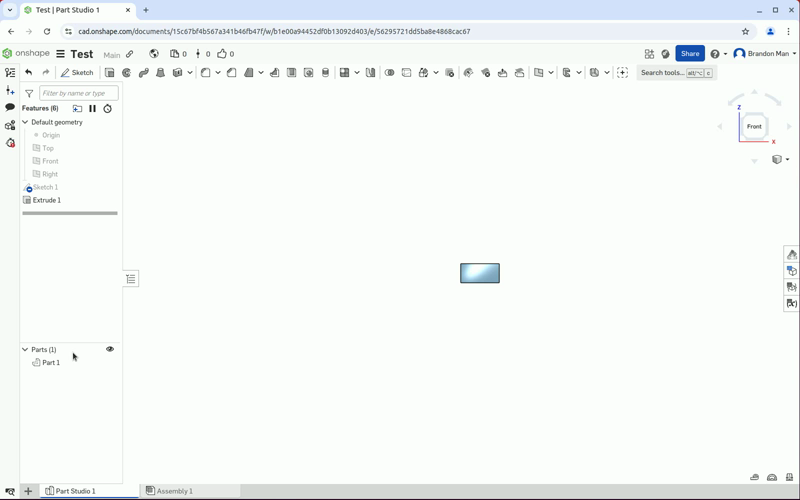
key(shift+p)
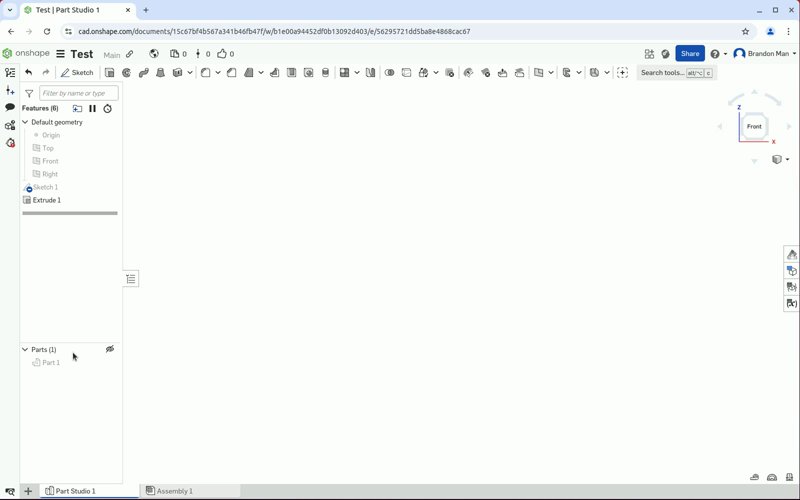
key(space)
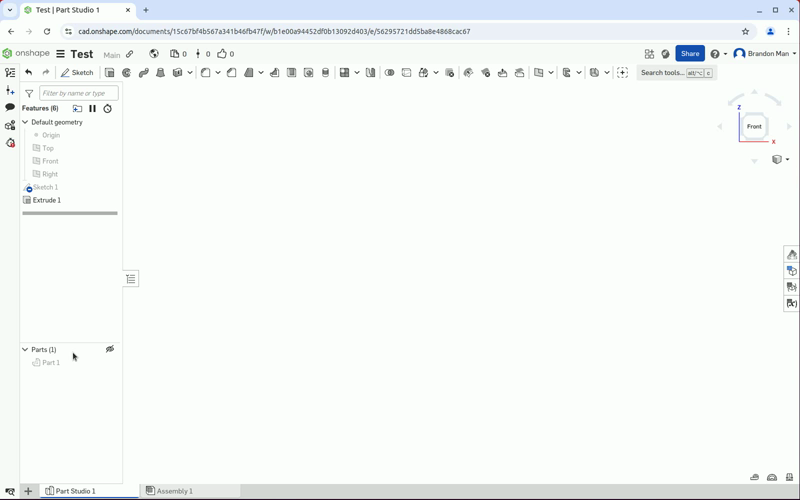
key_down(shift)
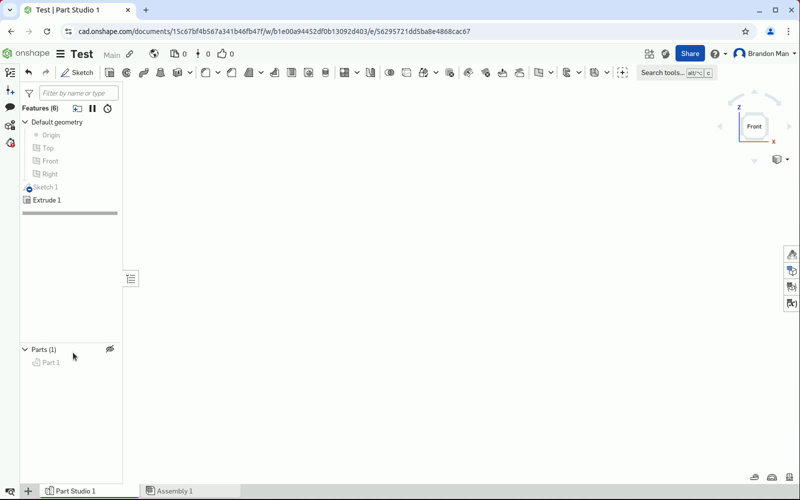
key(down)
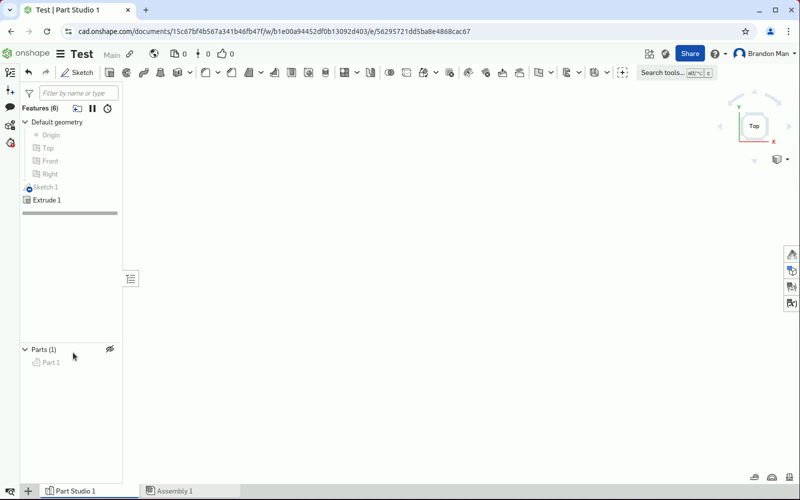
key_up(shift)
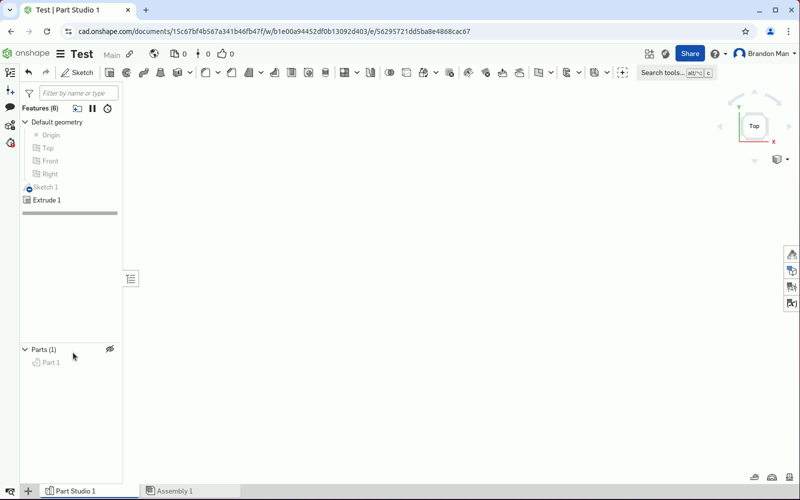
mouse_move(73, 352)
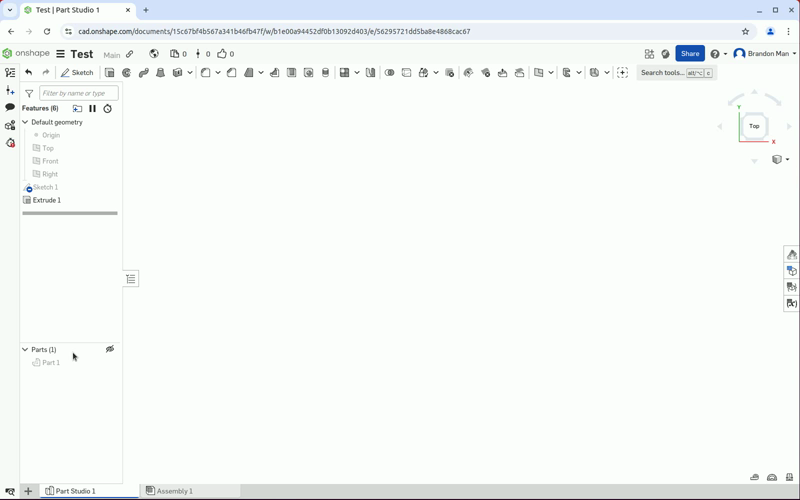
key(shift+y)
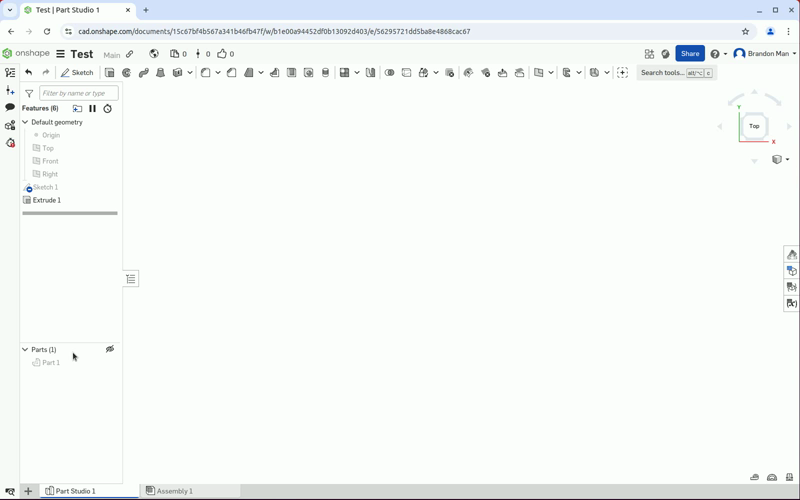
key(shift+s)
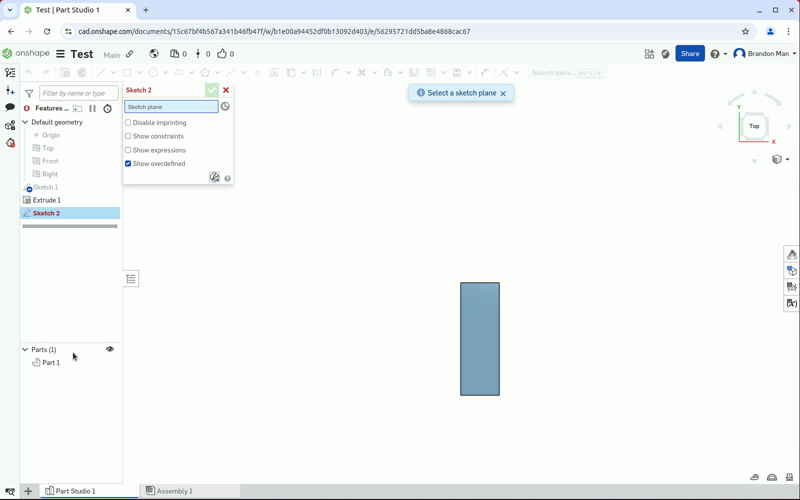
mouse_move(73, 150)
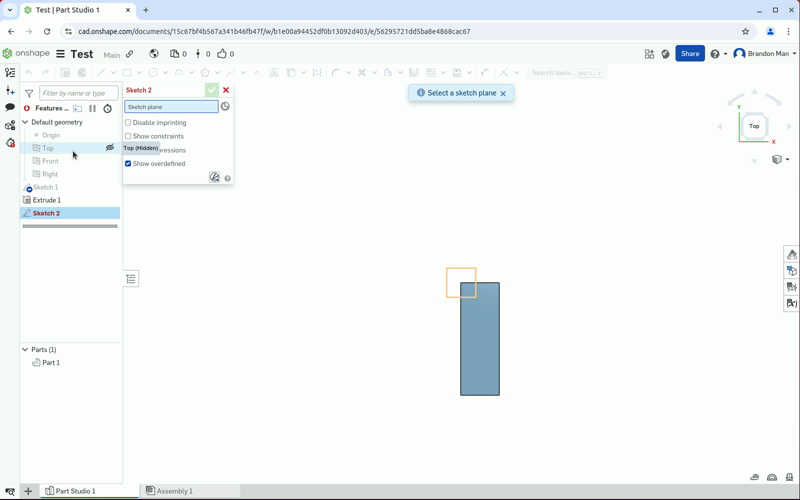
click(73, 150)
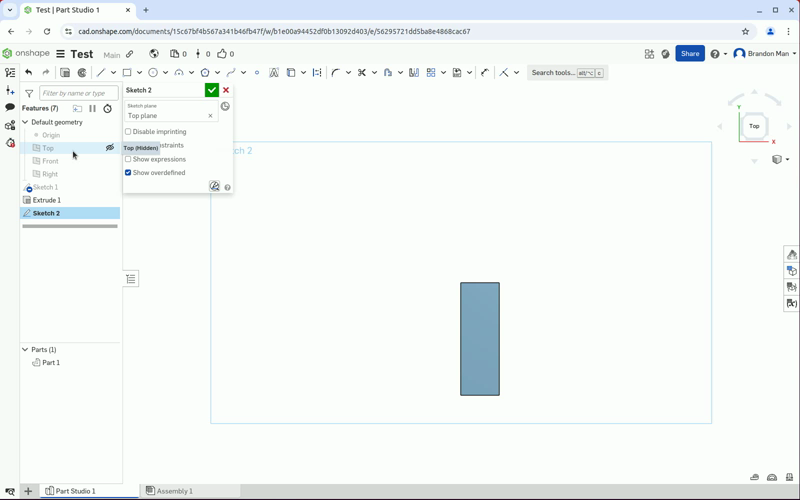
mouse_move(73, 352)
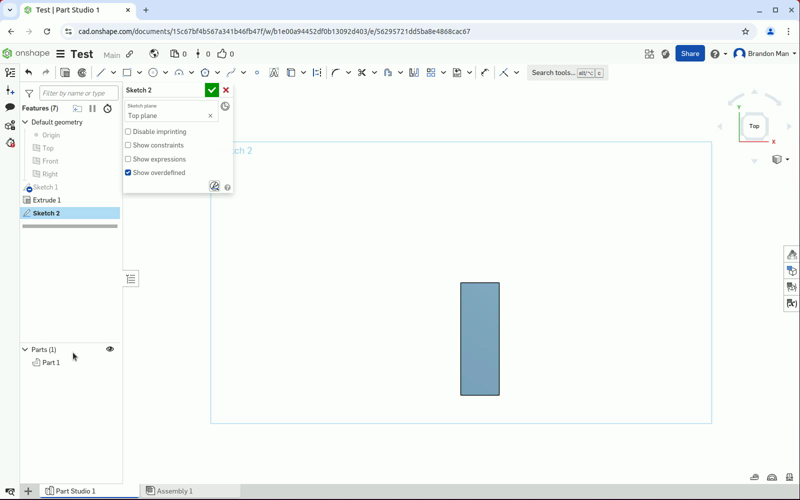
key(y)
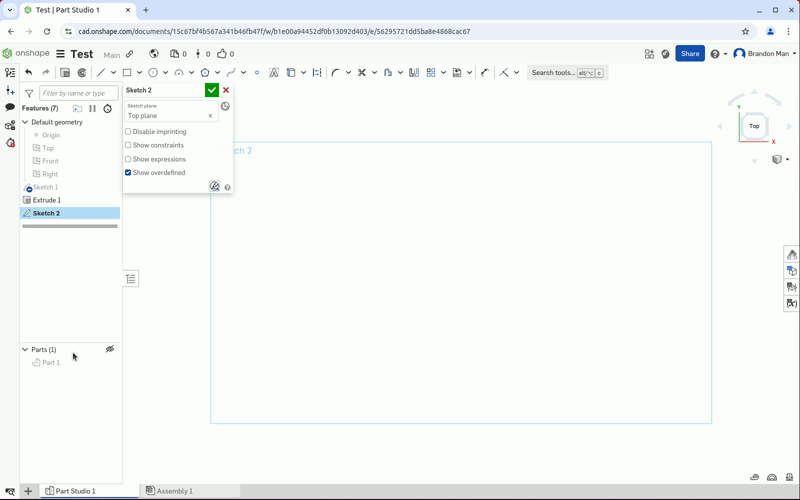
key(c)
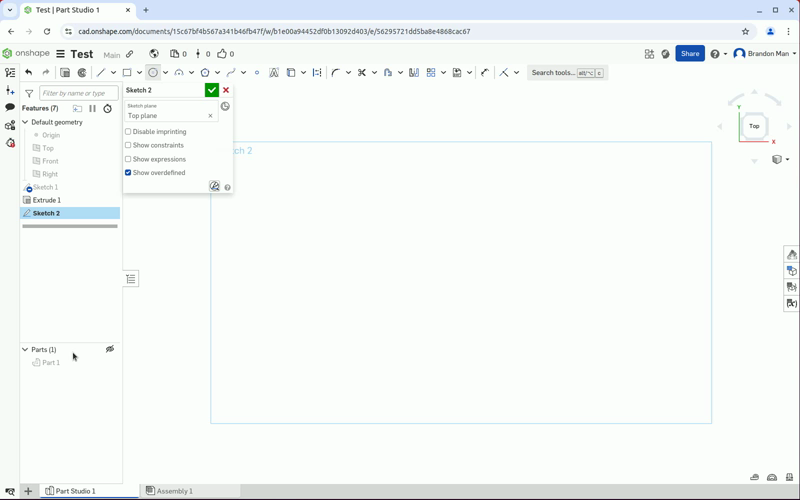
key_down(shift)
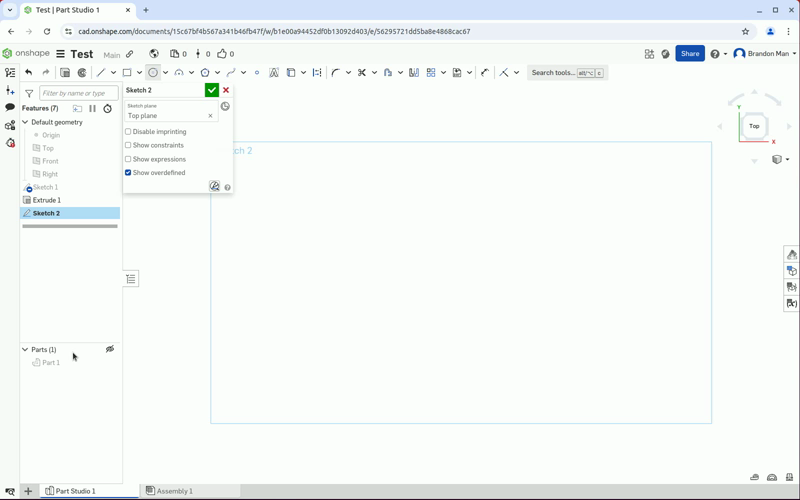
mouse_move(473, 294)
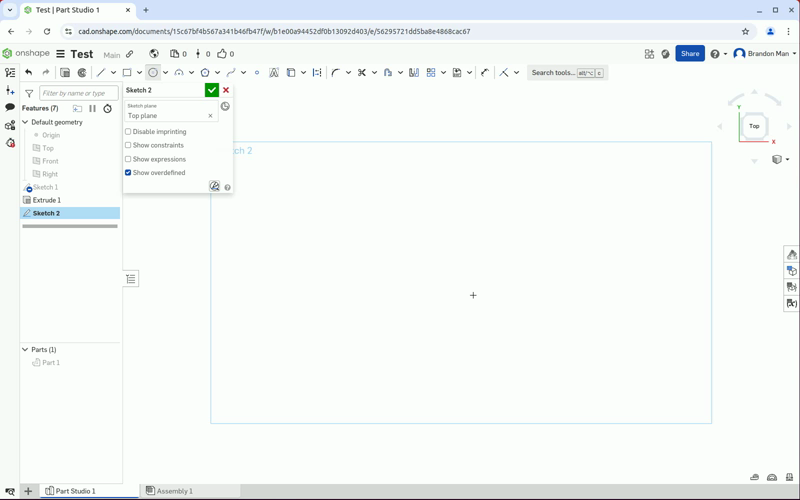
click(473, 294)
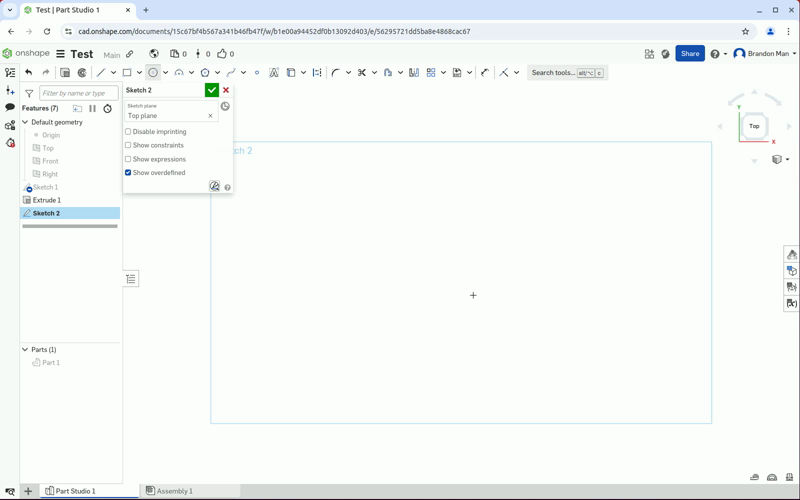
key_up(shift)
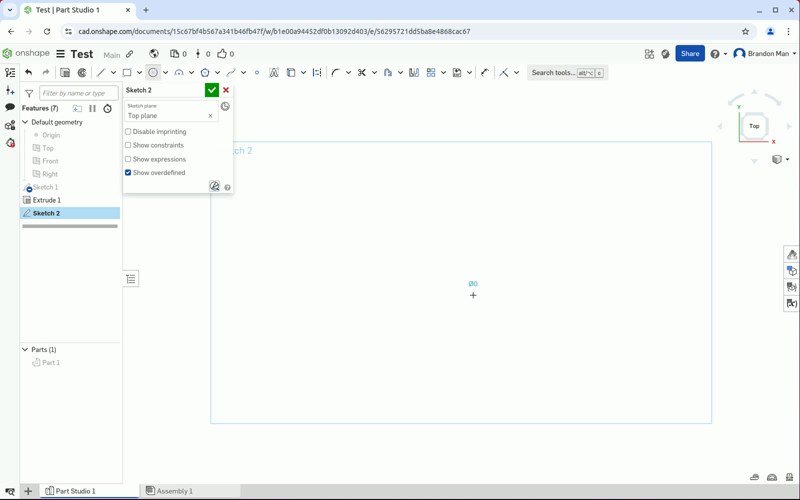
mouse_move(478, 294)
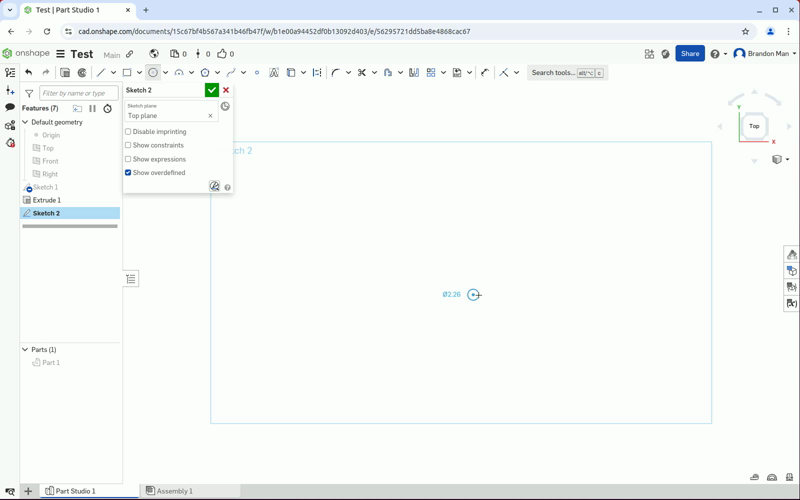
click(478, 294)
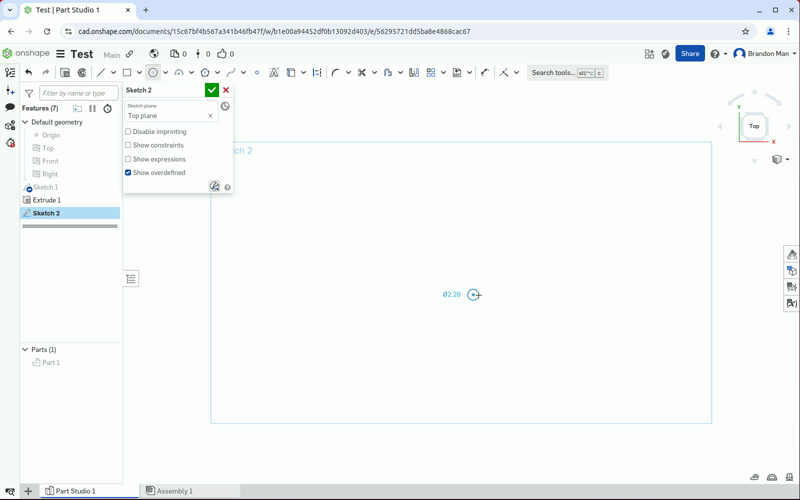
key(esc)
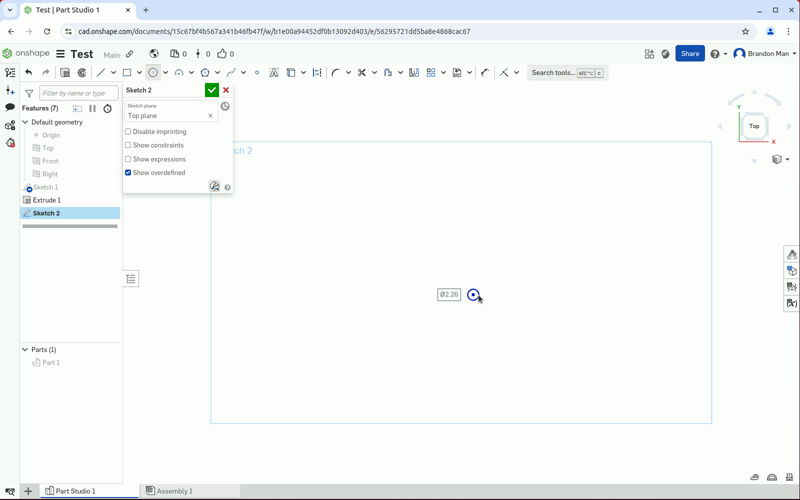
mouse_move(474, 289)
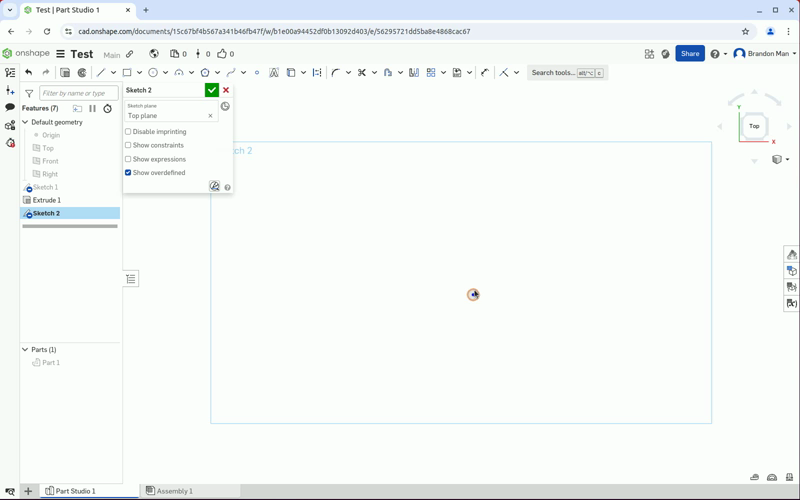
scroll(6)
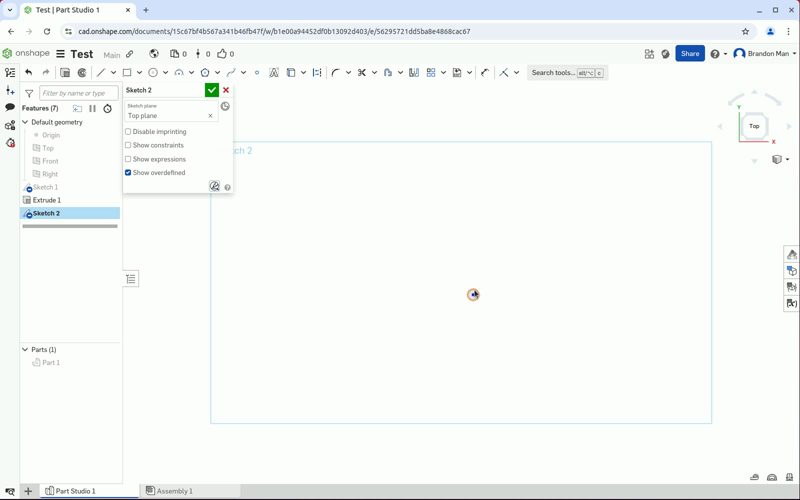
scroll(6)
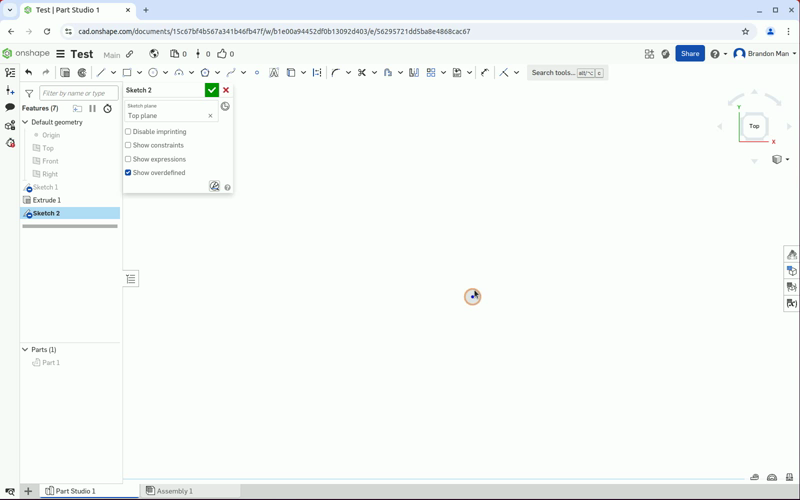
scroll(6)
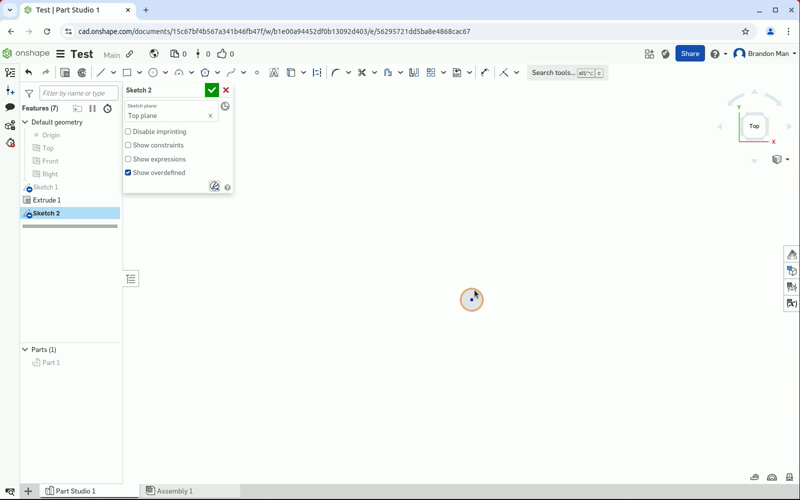
scroll(6)
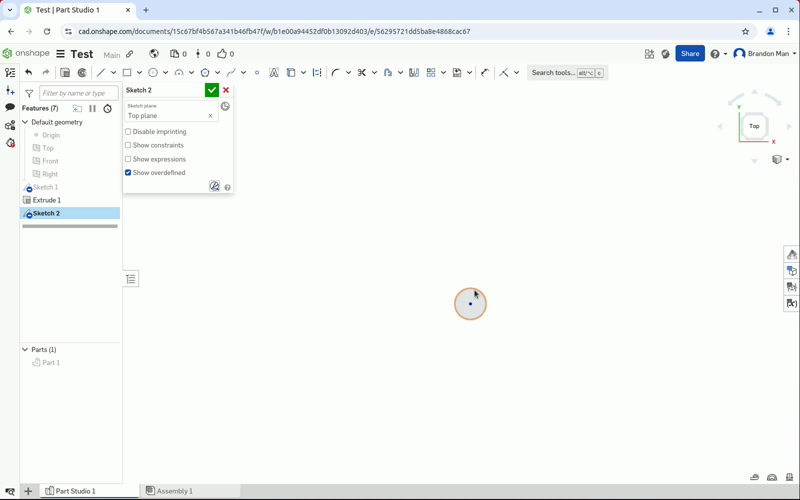
scroll(6)
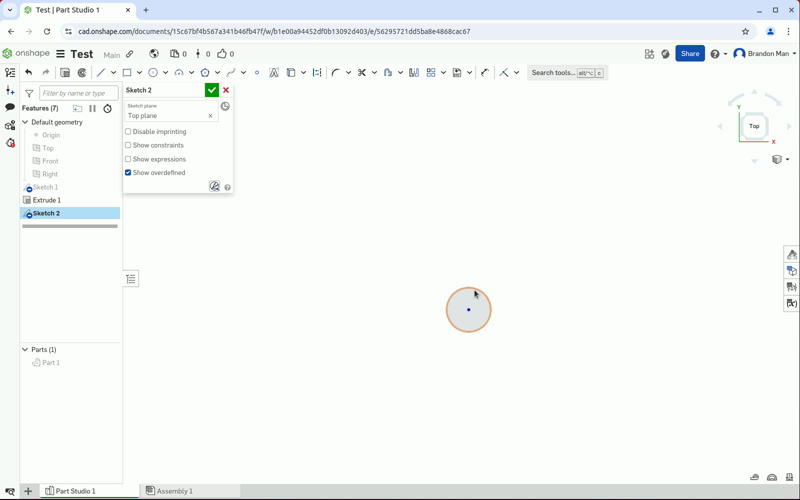
scroll(6)
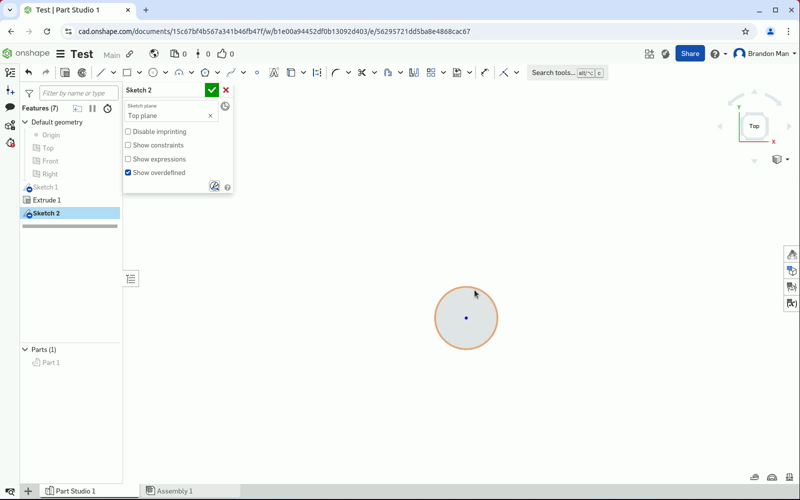
scroll(6)
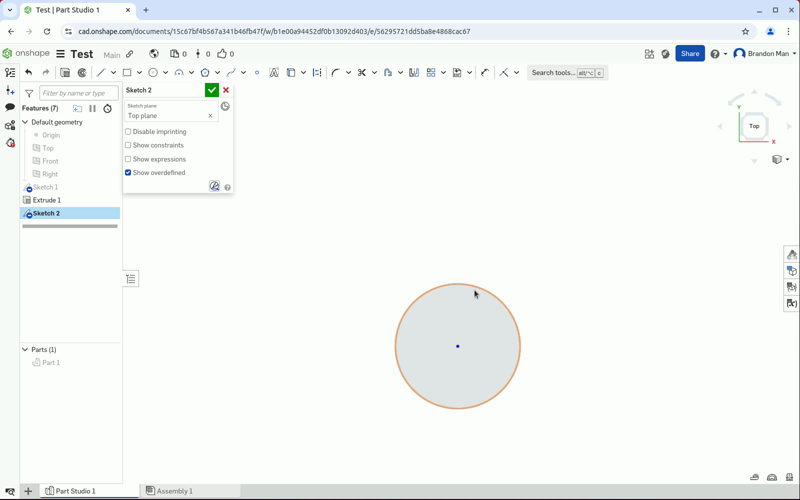
click(474, 289)
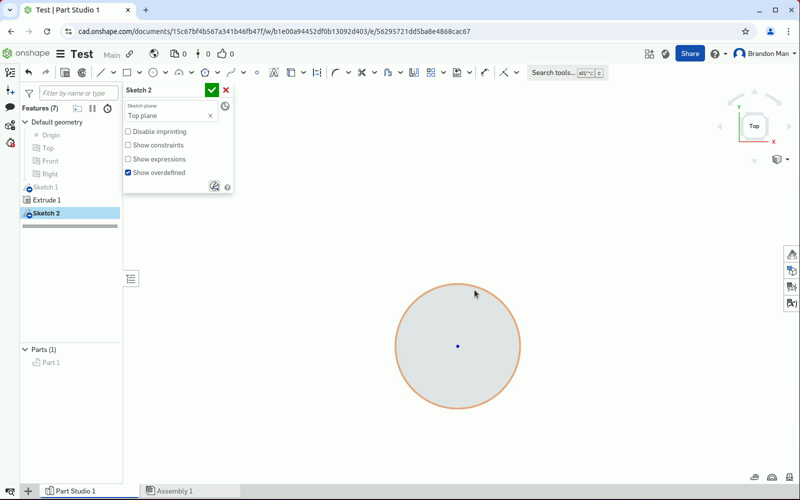
scroll(-6)
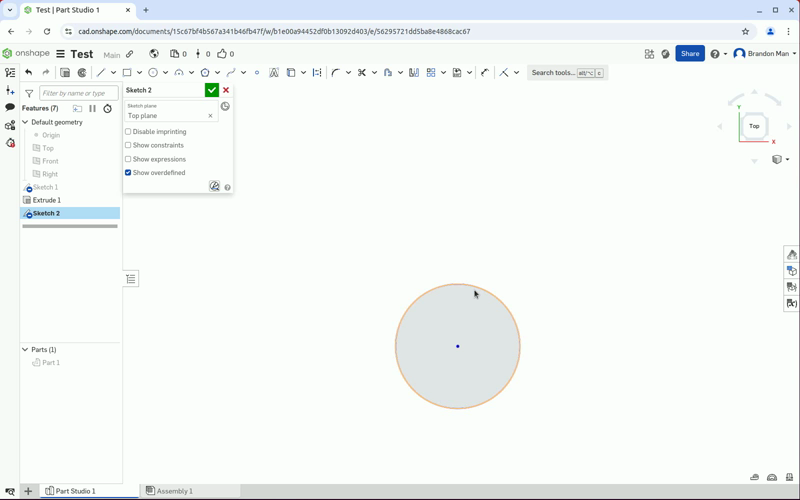
scroll(-6)
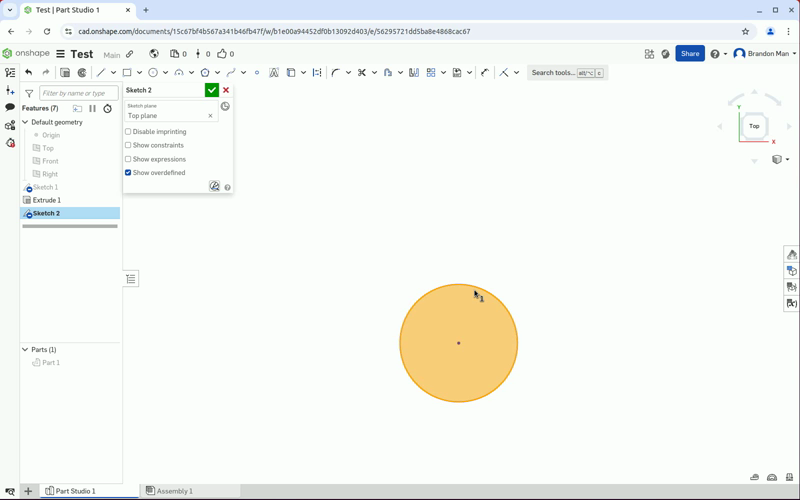
scroll(-6)
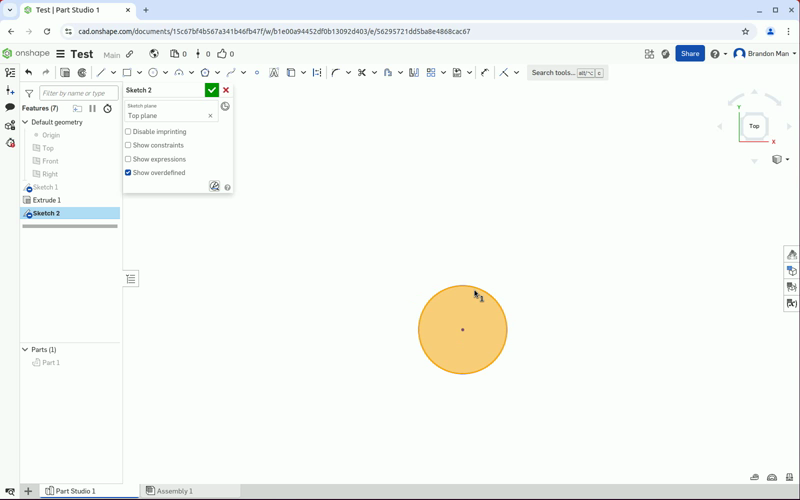
scroll(-6)
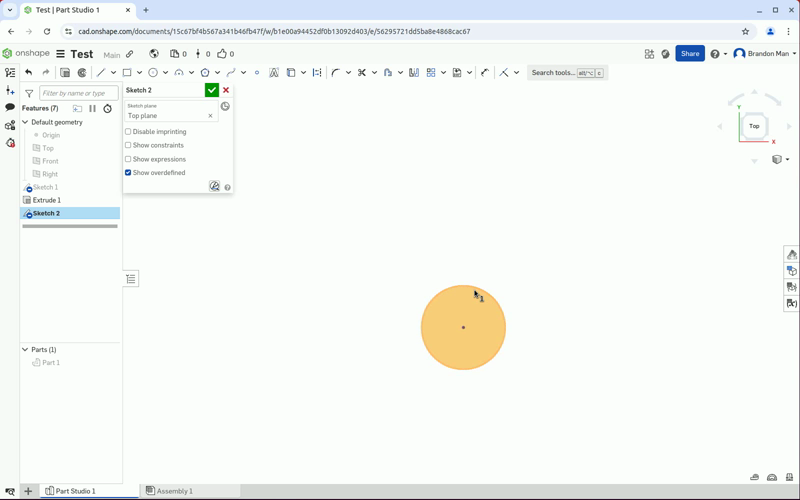
scroll(-6)
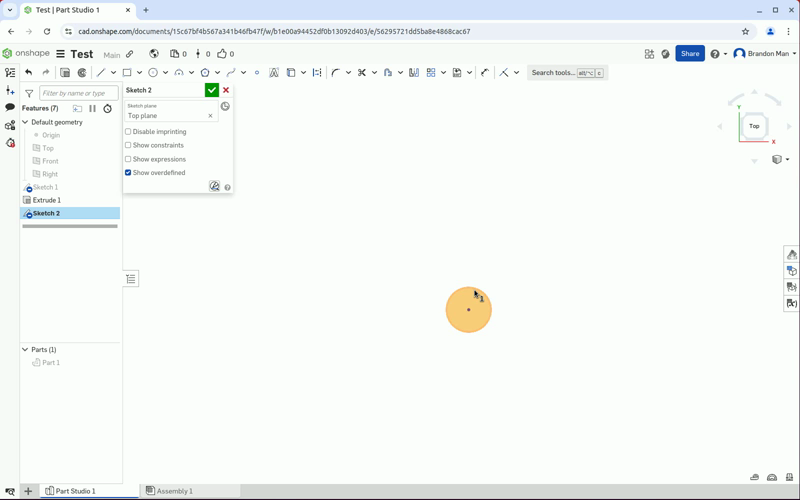
scroll(-6)
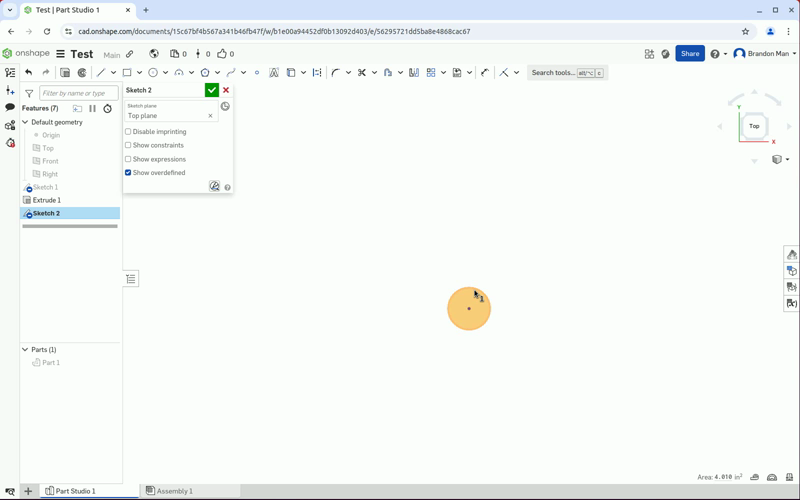
scroll(-6)
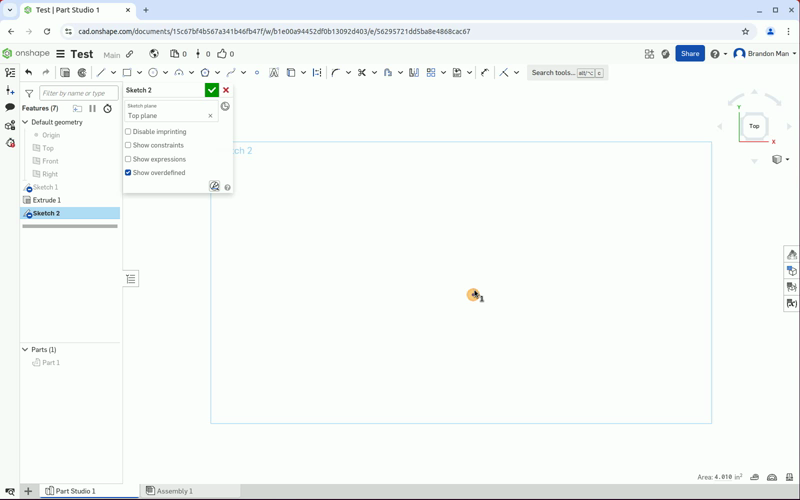
mouse_move(73, 352)
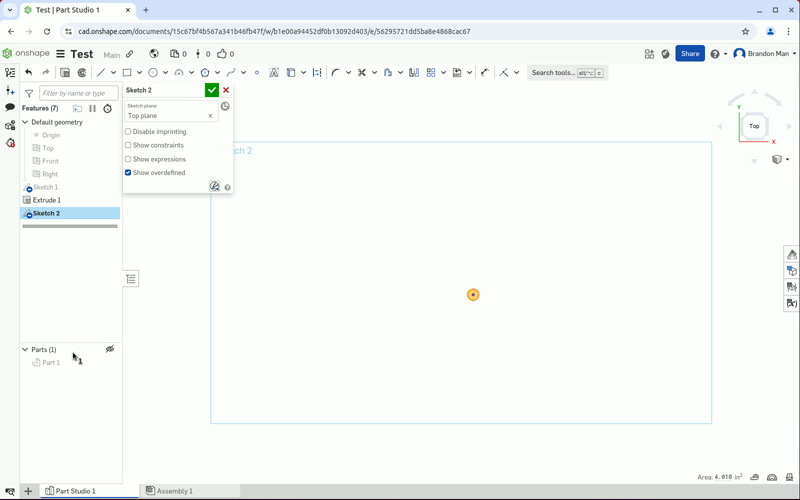
key(shift+y)
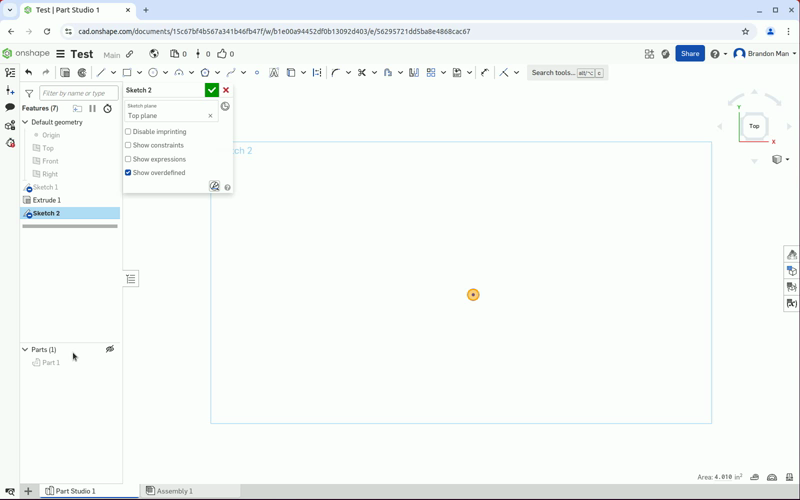
key(shift+e)
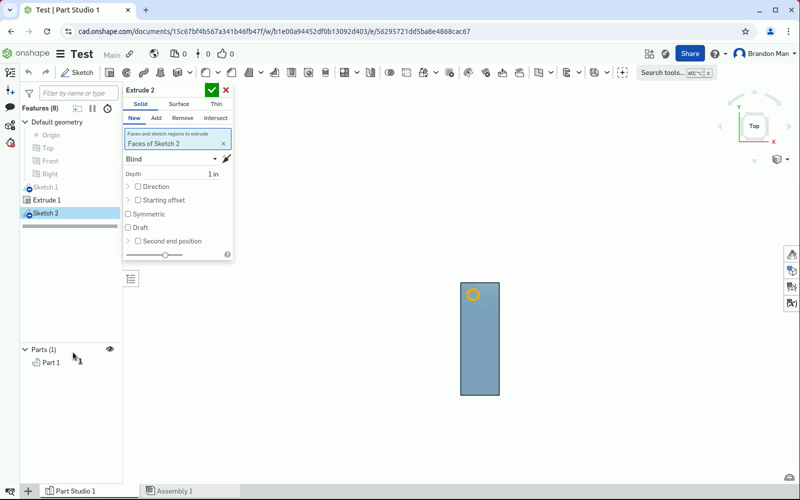
mouse_move(143, 106)
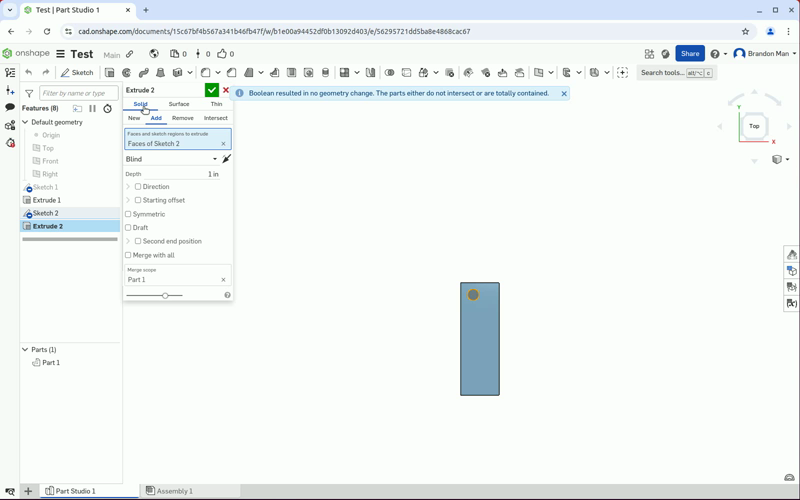
click(143, 106)
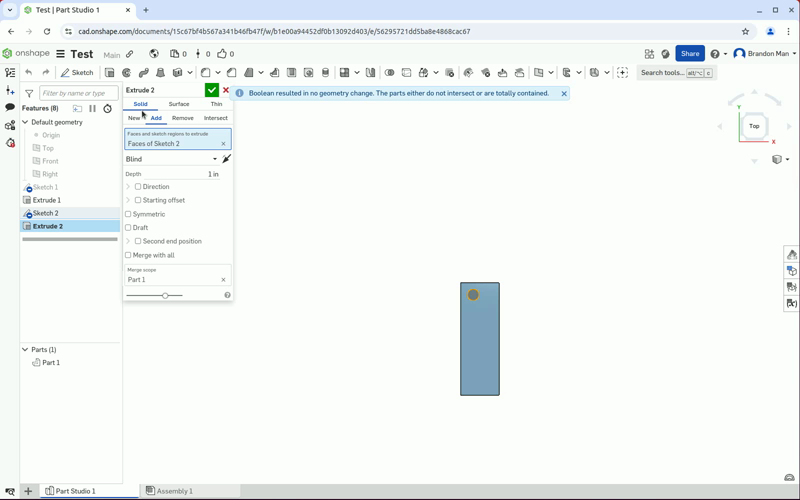
mouse_move(137, 120)
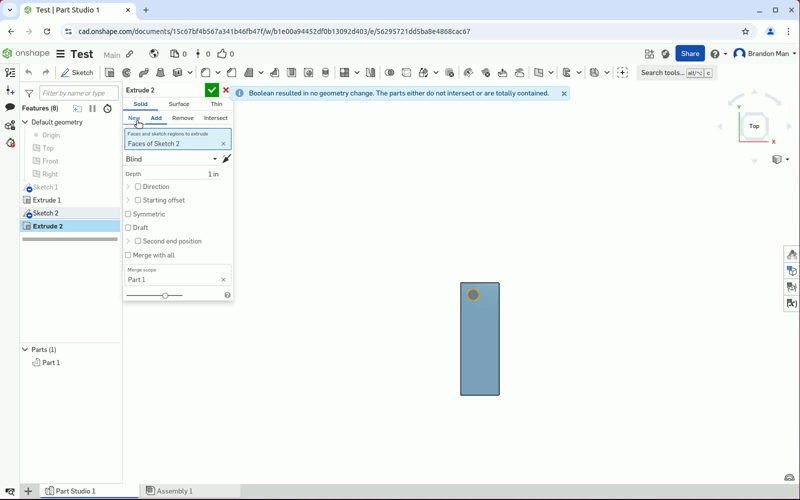
click(137, 120)
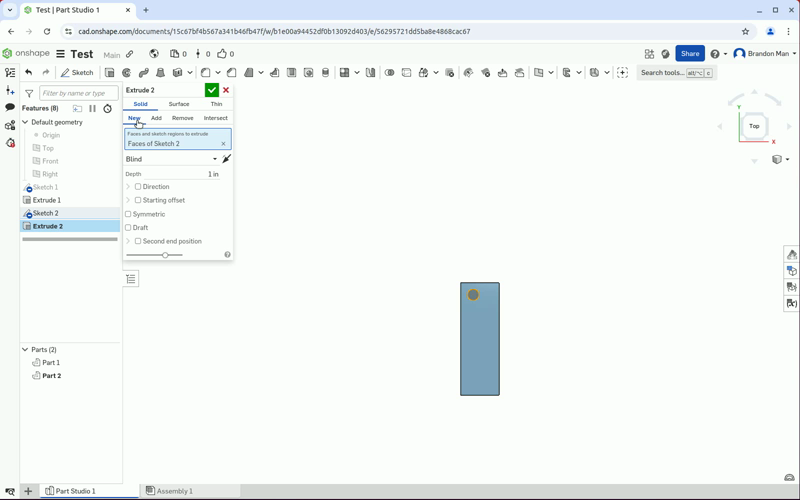
key(tab, 4)
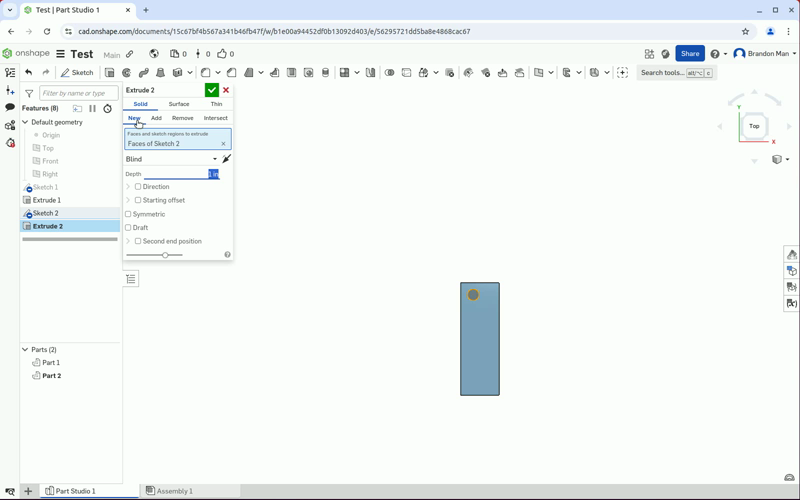
text(-3.851)
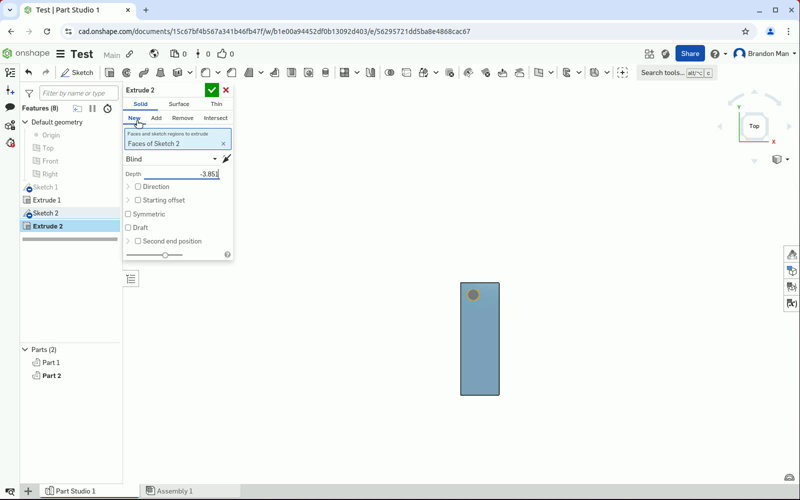
key(enter)
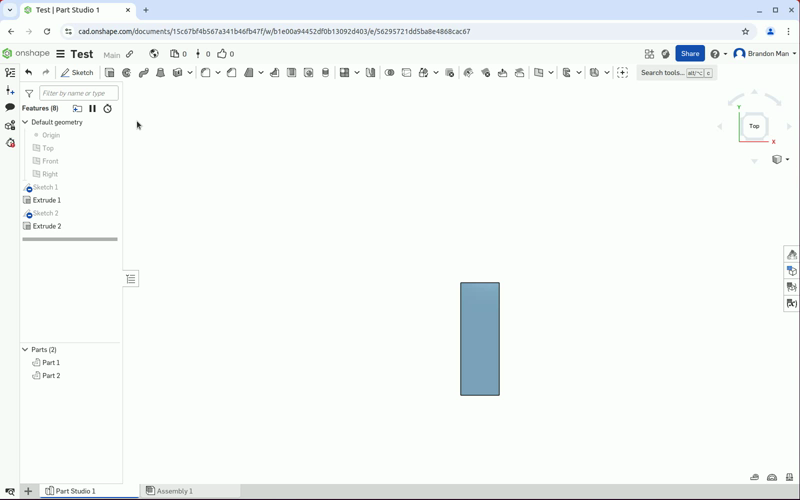
key(shift+h)
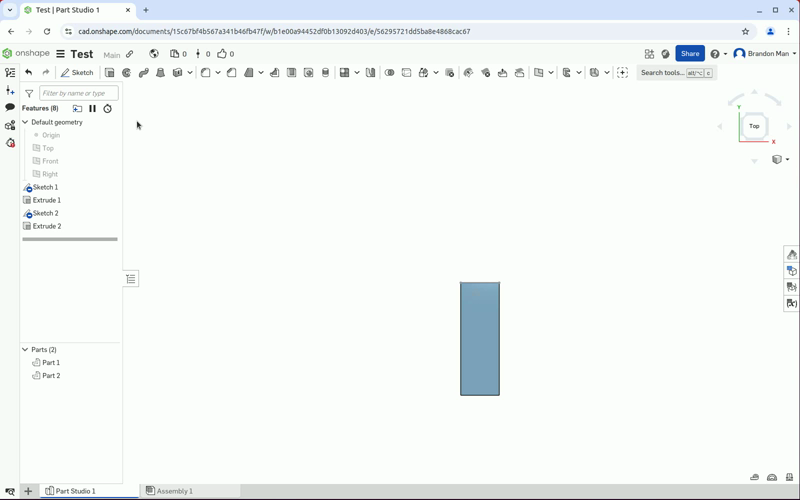
key(shift+h)
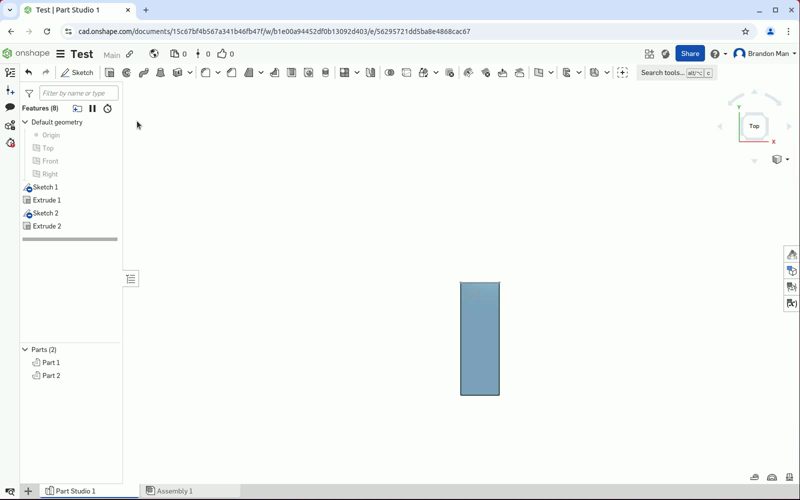
key(shift+7)
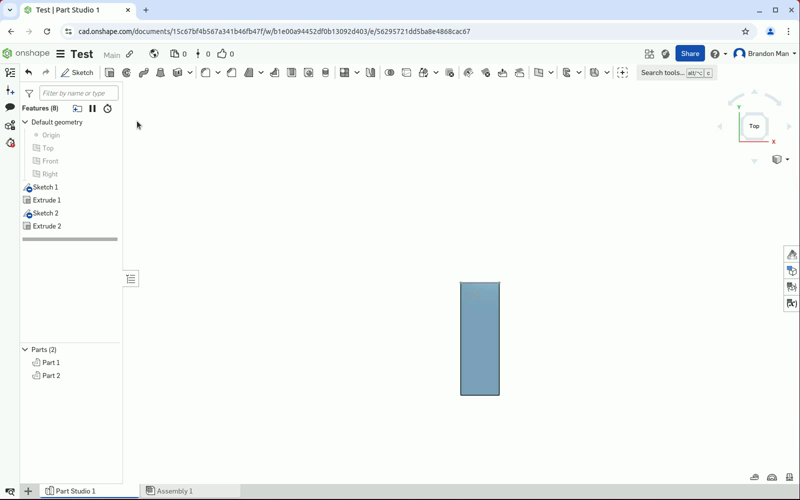
key(up, 3)
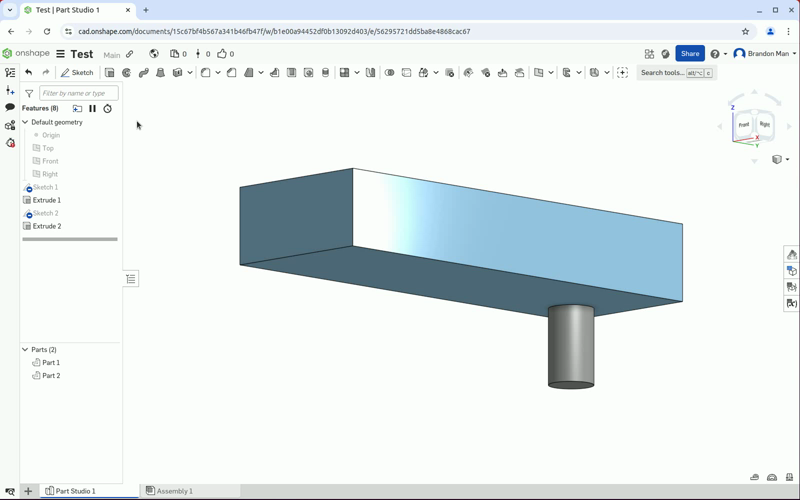
key(left, 3)
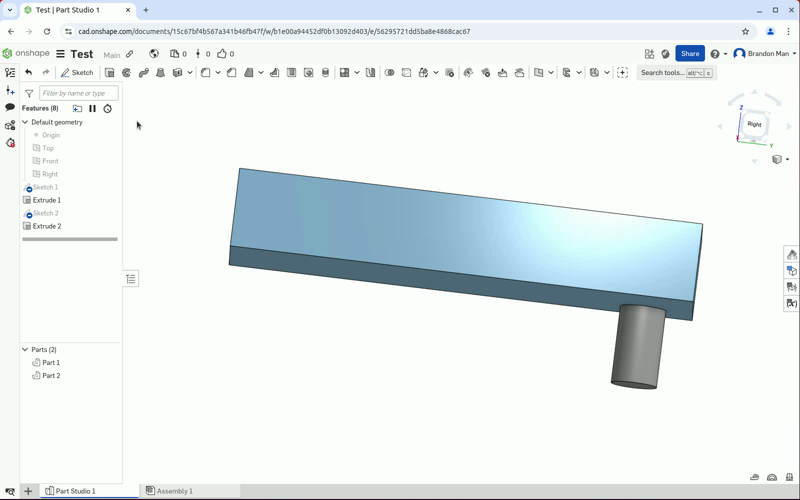
key(right, 3)
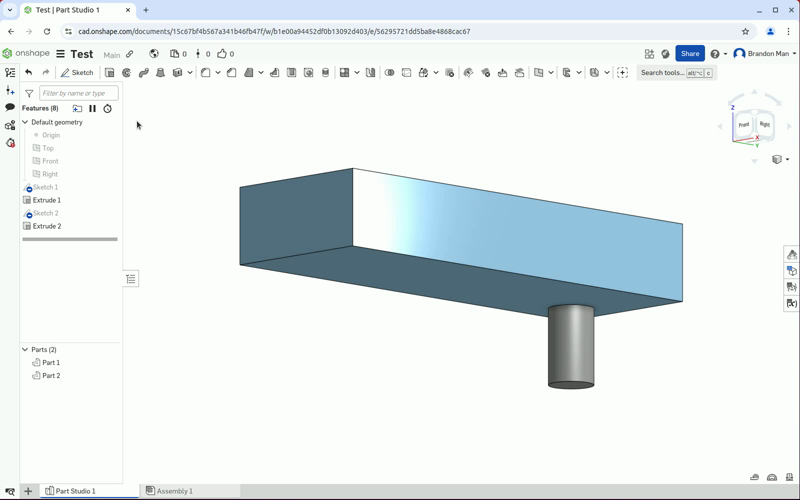
key(down, 3)
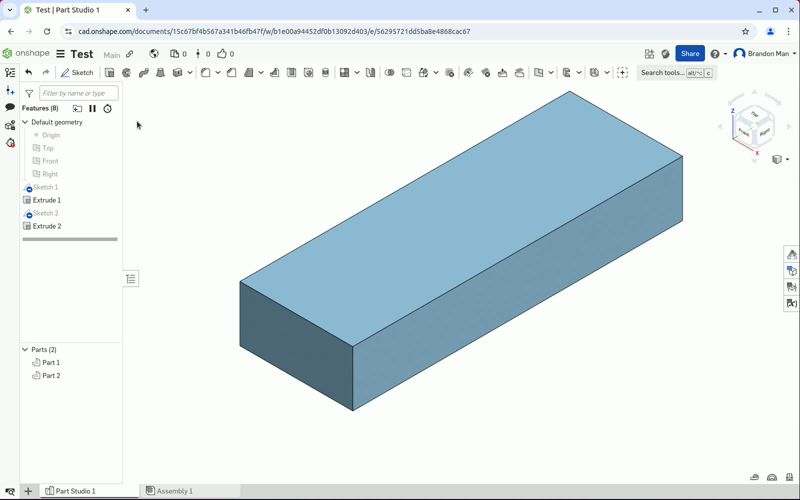
mouse_move(73, 189)
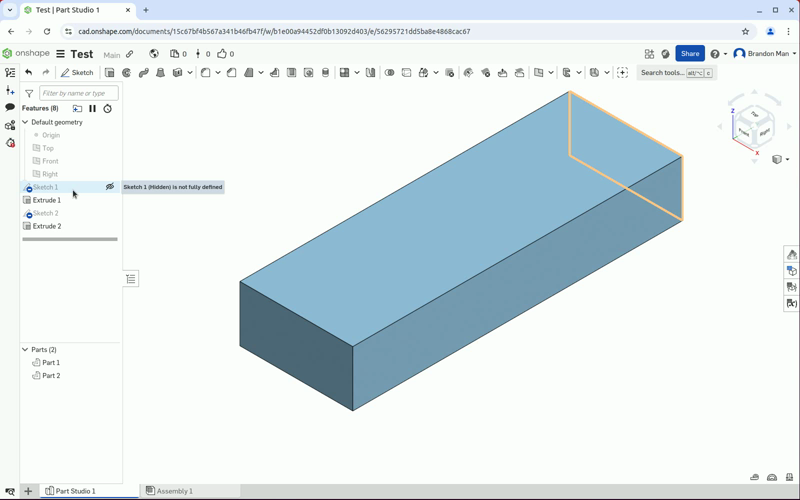
click(73, 189)